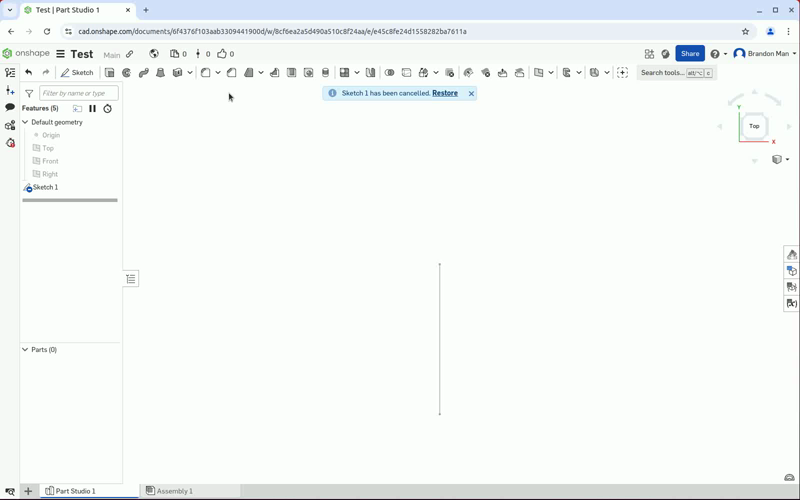
key(shift+h)
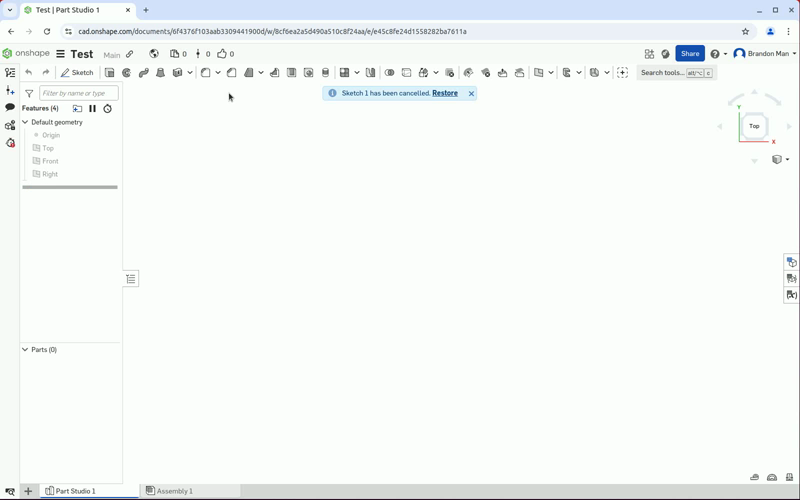
mouse_move(73, 352)
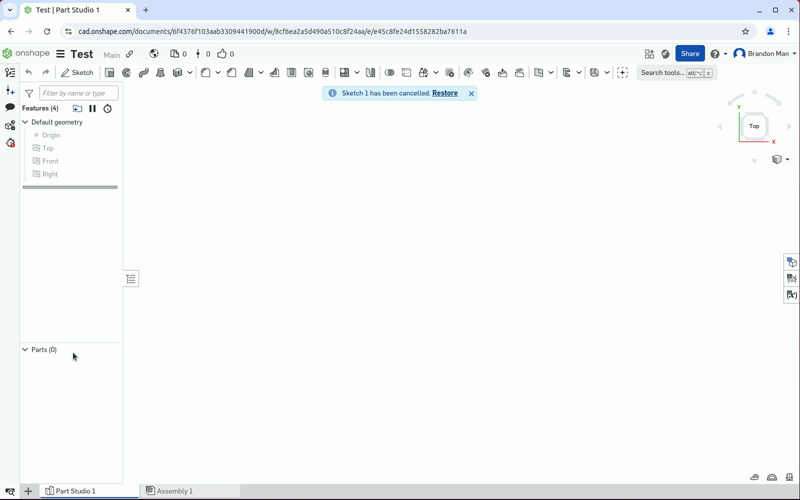
key(y)
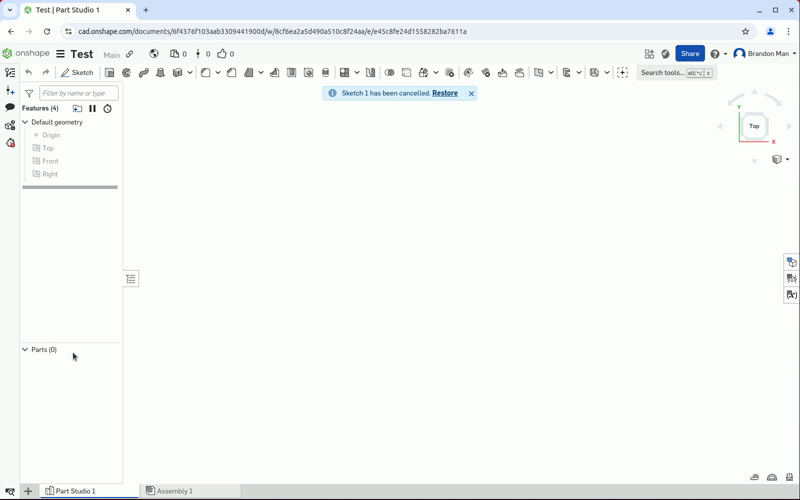
key(shift+p)
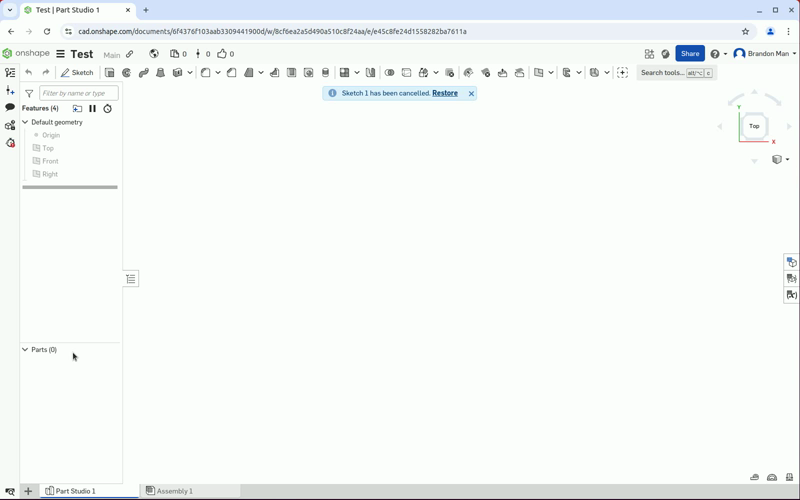
key(space)
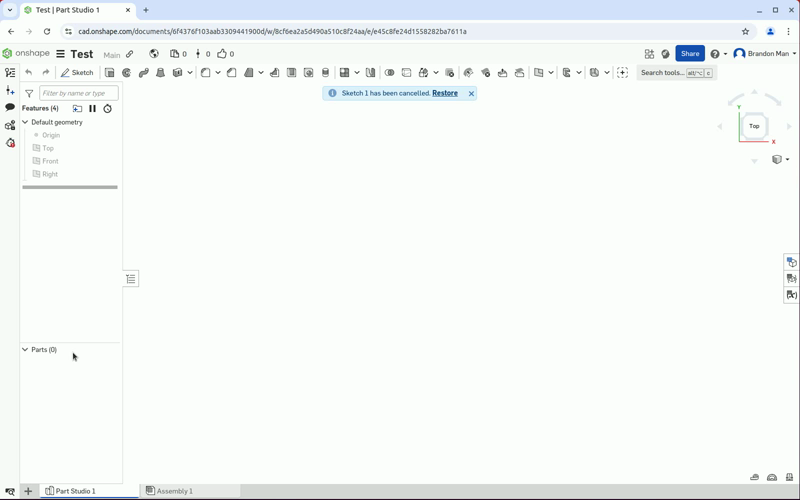
key_down(shift)
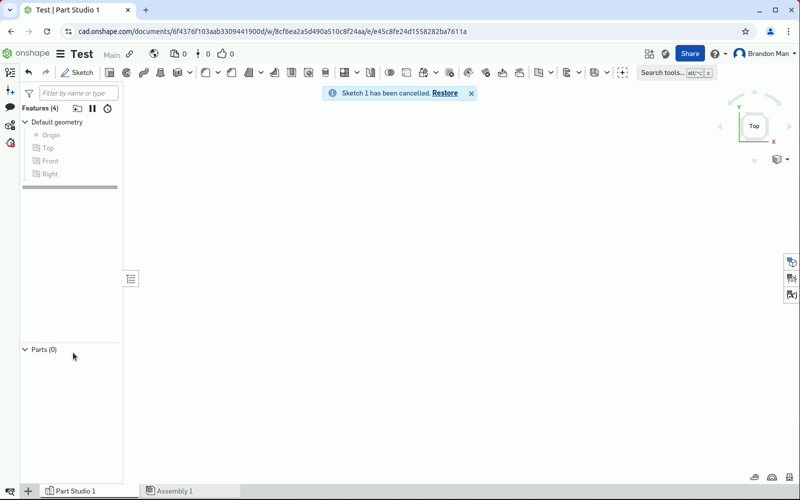
key(up)
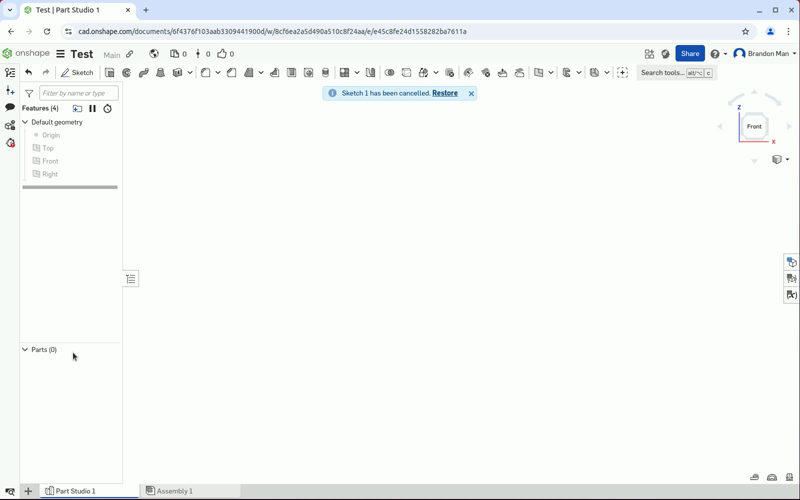
key_up(shift)
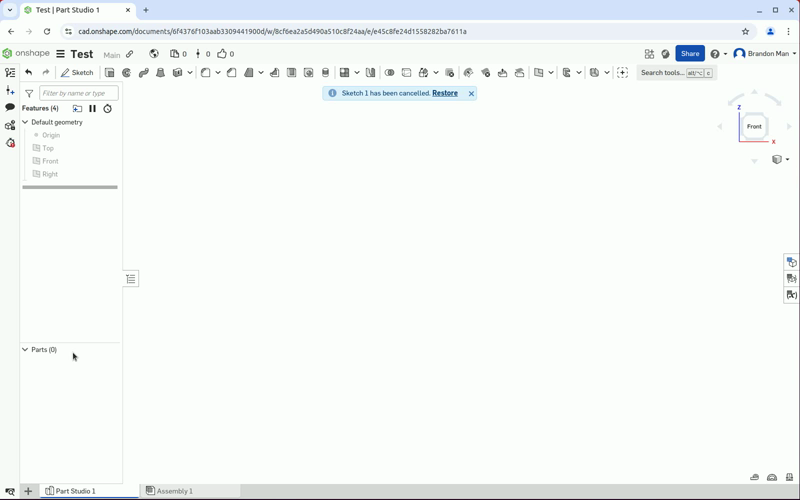
key(space)
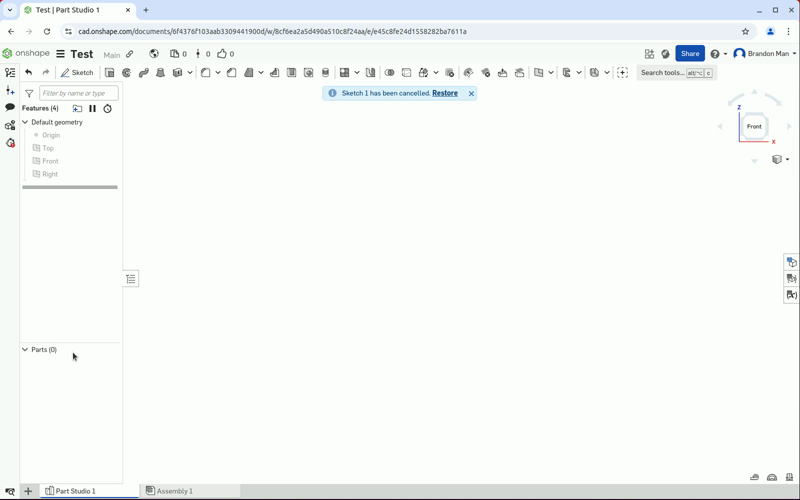
key_down(shift)
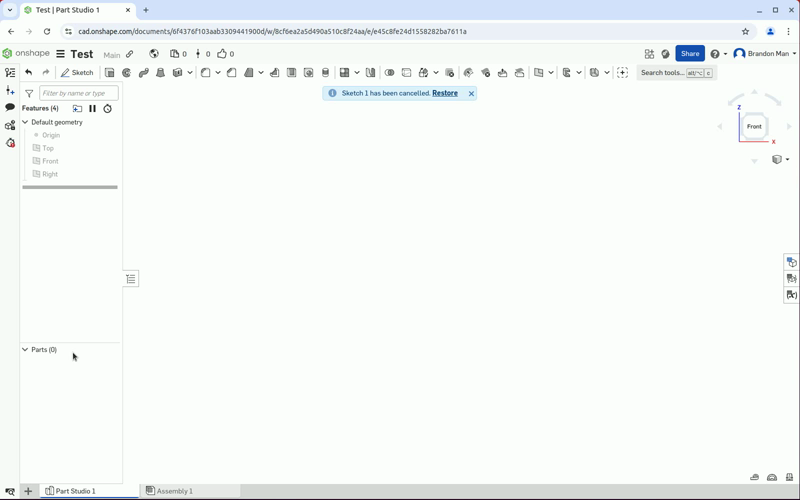
key(left)
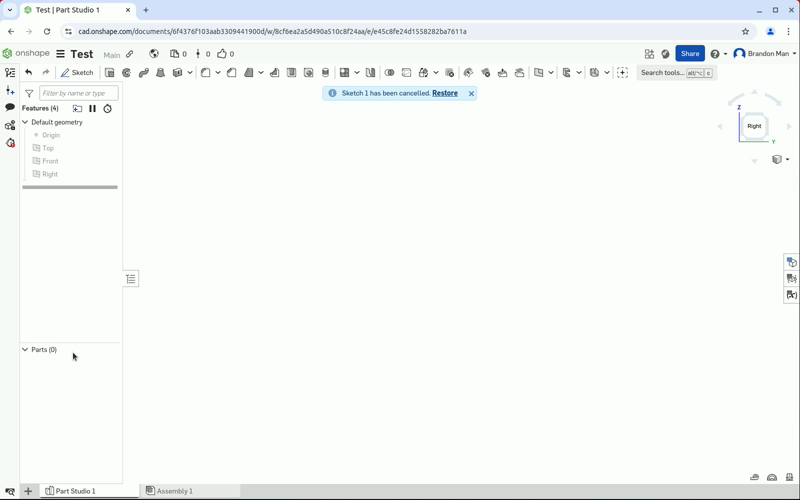
key_up(shift)
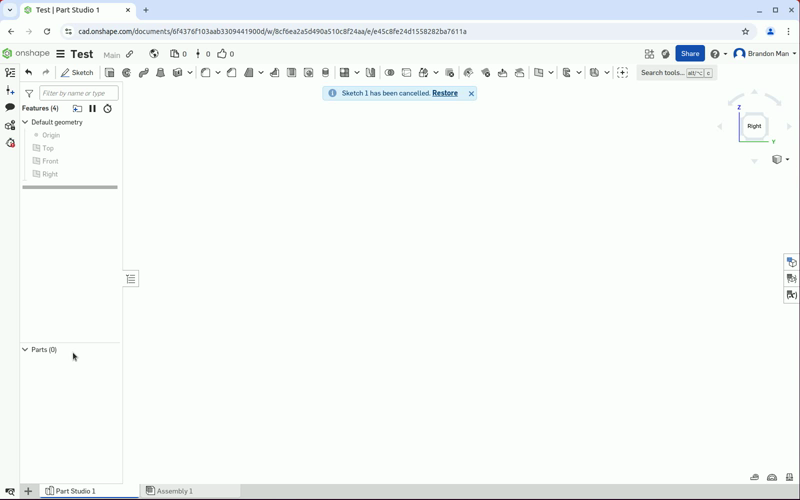
mouse_move(73, 352)
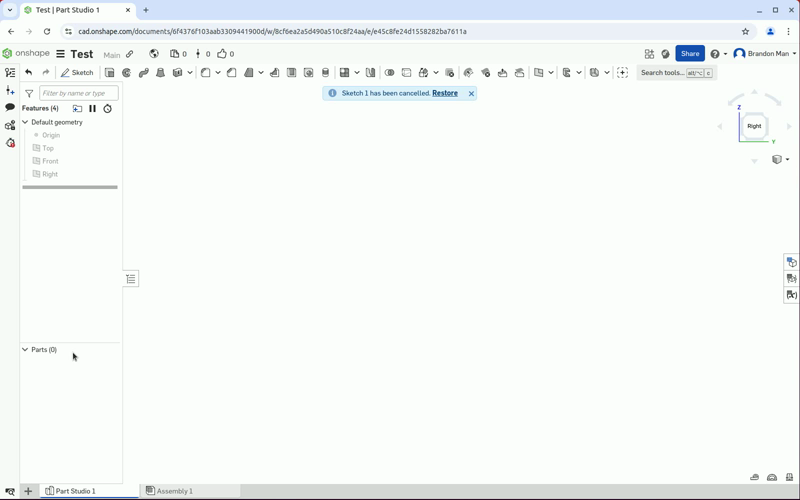
key(shift+y)
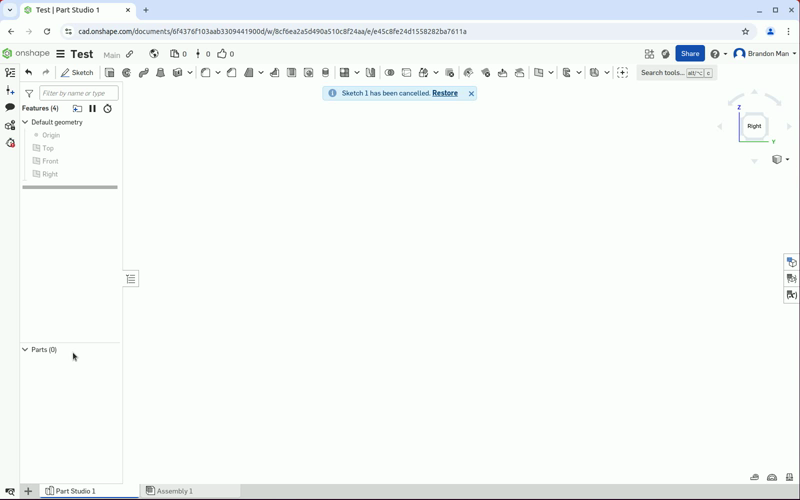
key(shift+s)
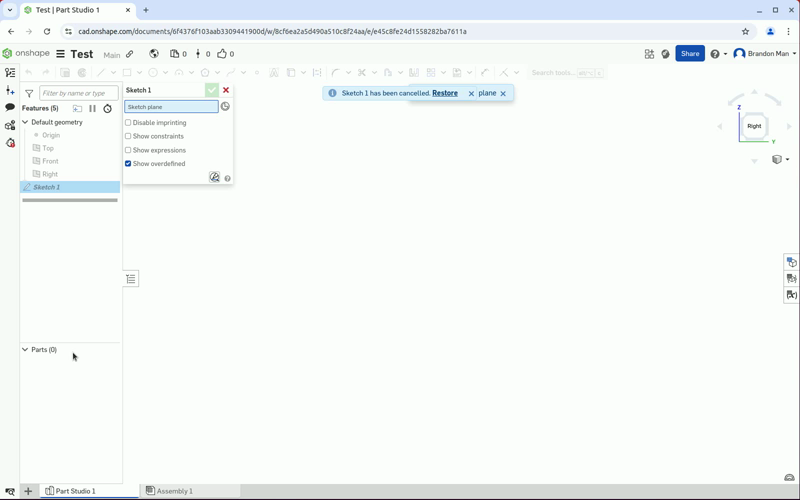
mouse_move(73, 176)
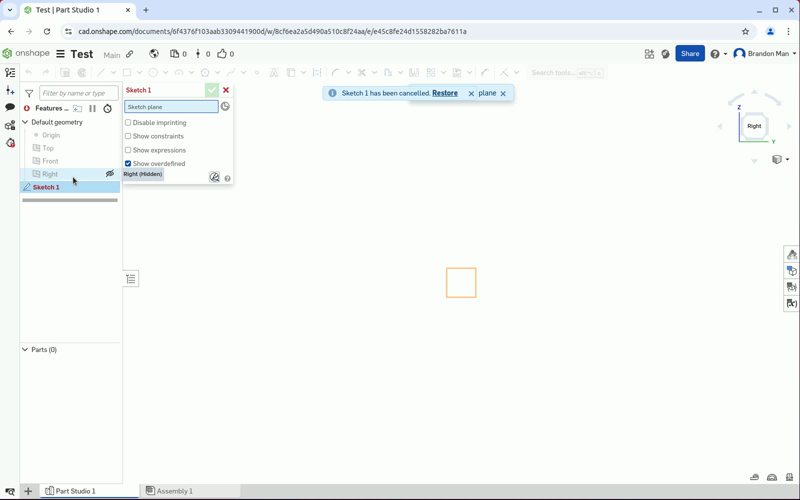
click(73, 176)
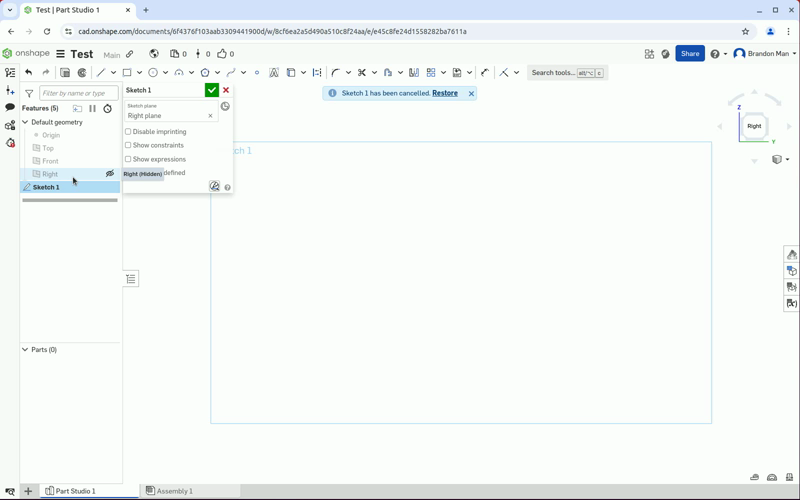
mouse_move(73, 352)
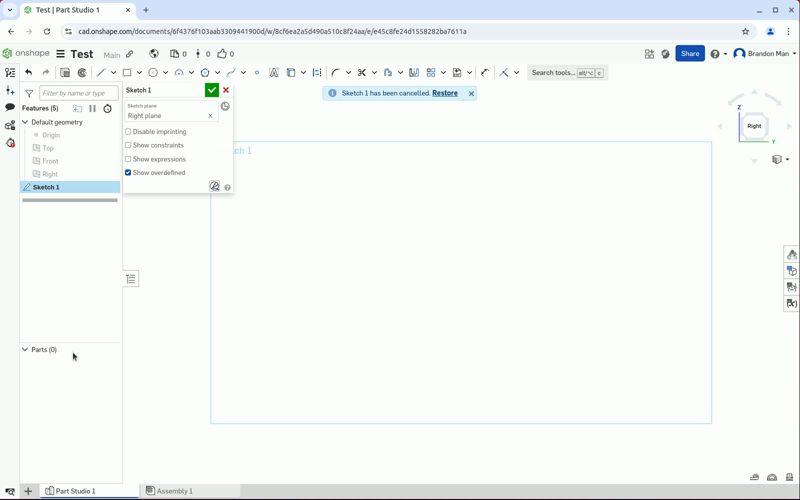
key(y)
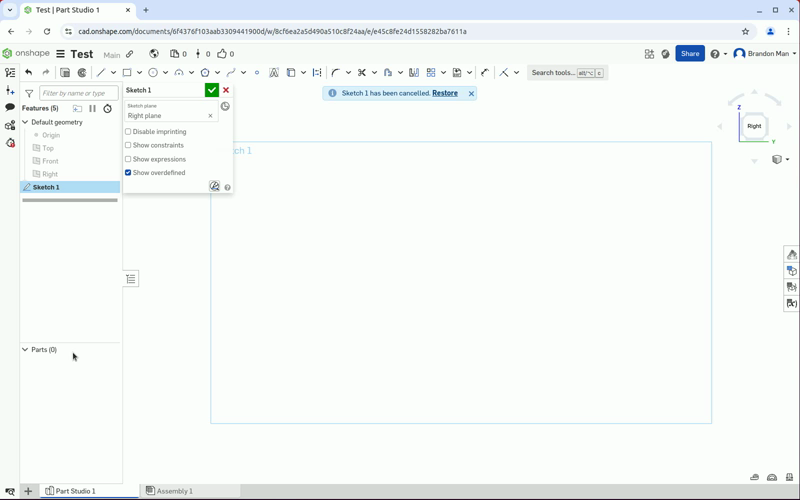
key(l)
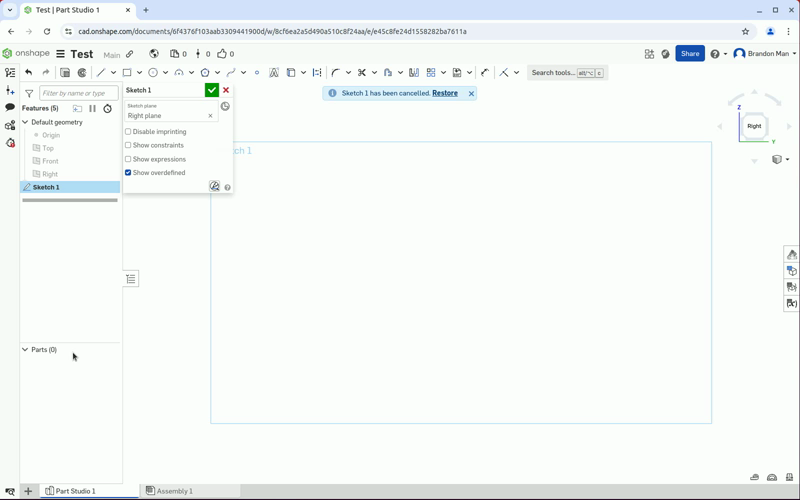
key_down(shift)
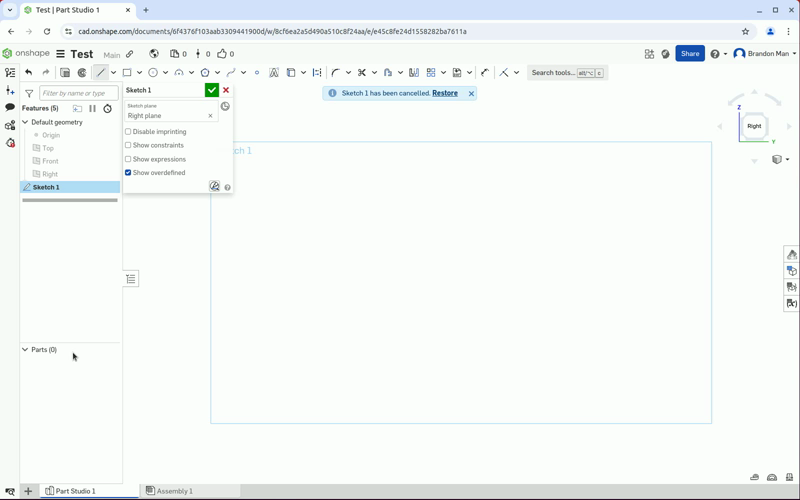
mouse_move(370, 282)
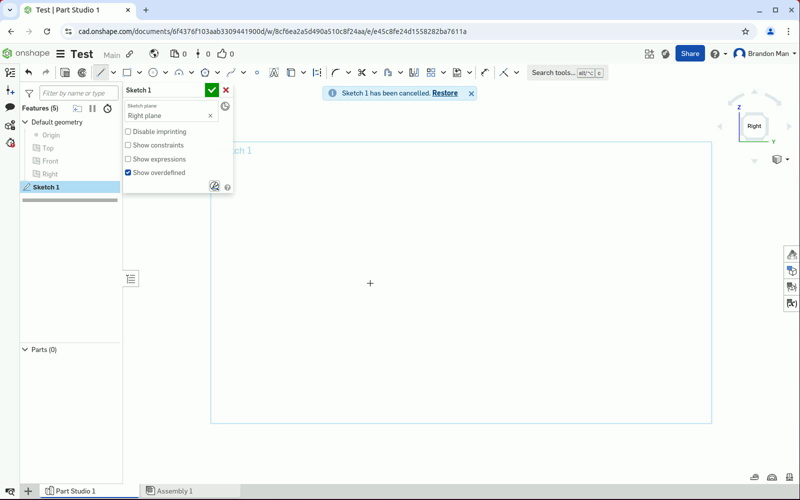
click(370, 282)
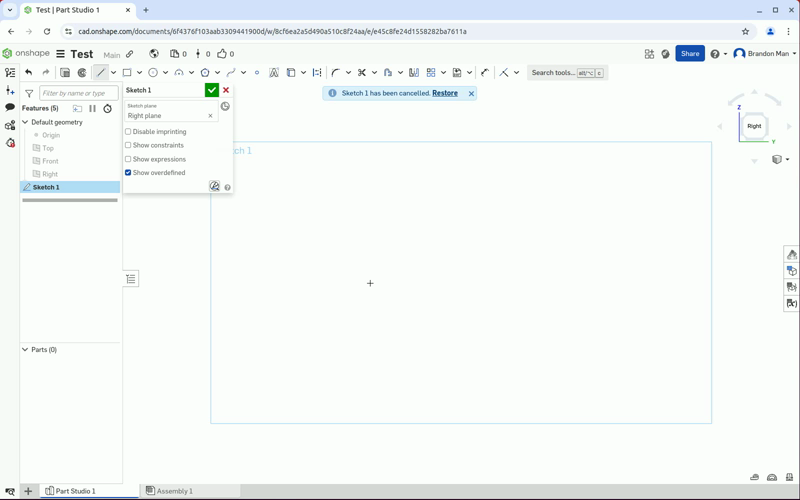
key_up(shift)
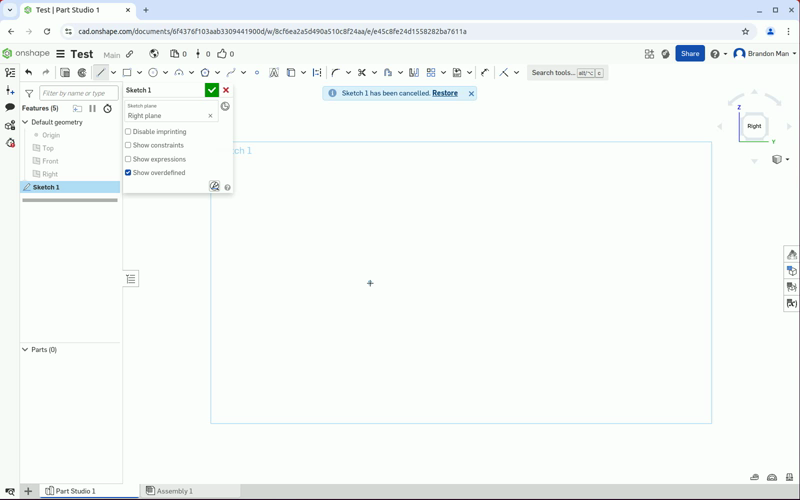
key_down(shift)
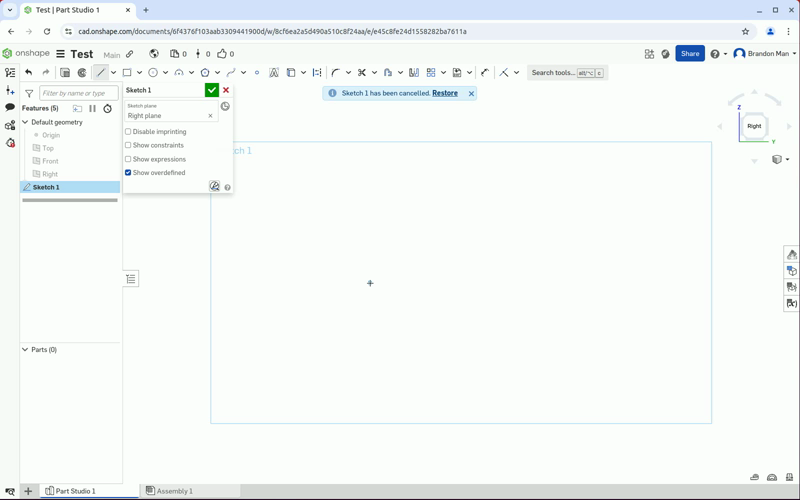
mouse_move(460, 282)
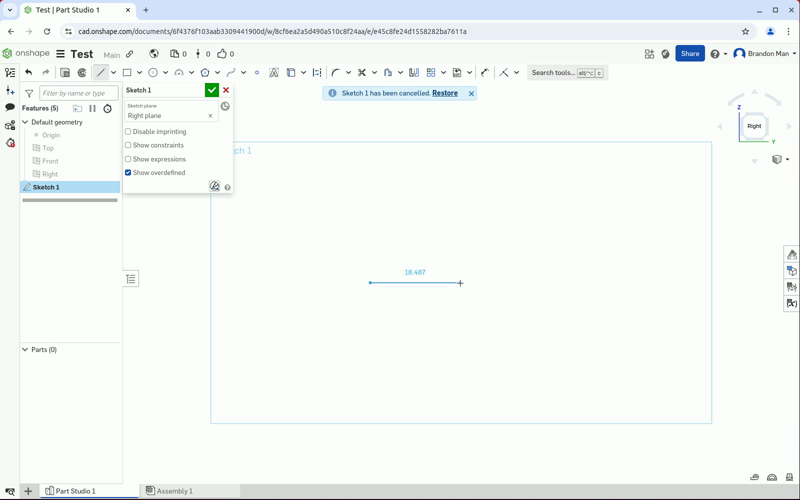
click(460, 282)
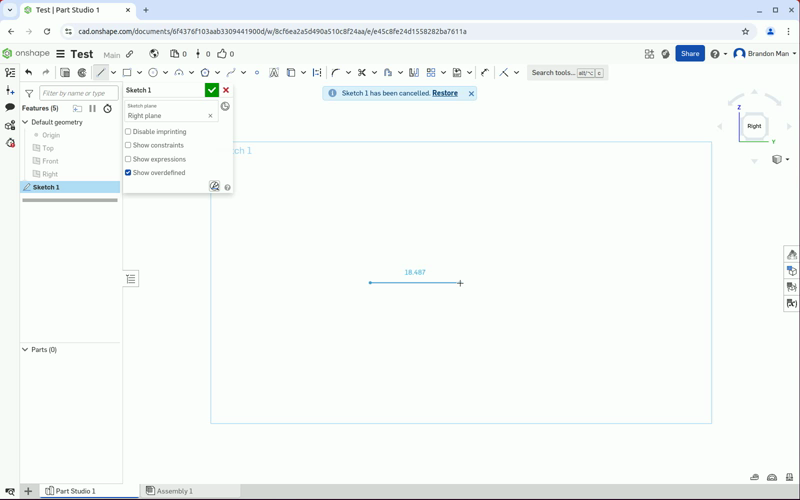
key_up(shift)
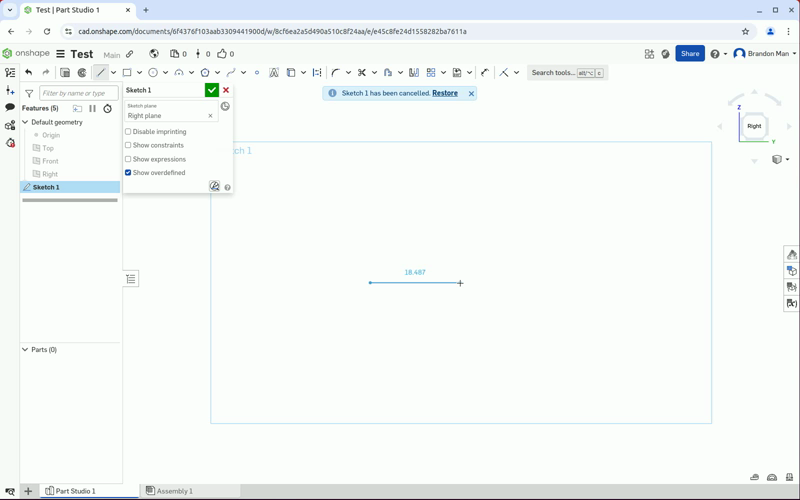
key_down(shift)
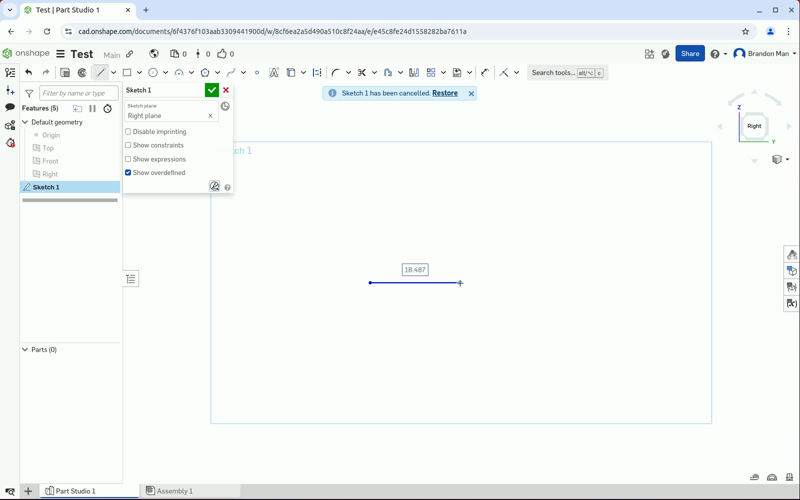
mouse_move(460, 170)
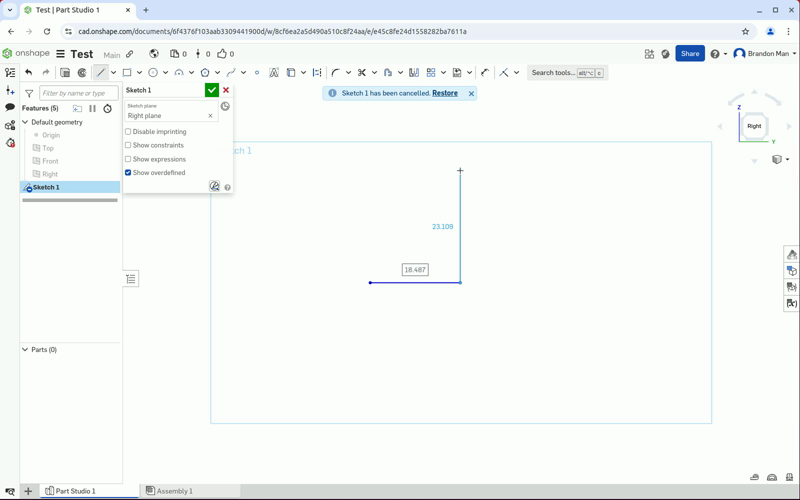
click(460, 170)
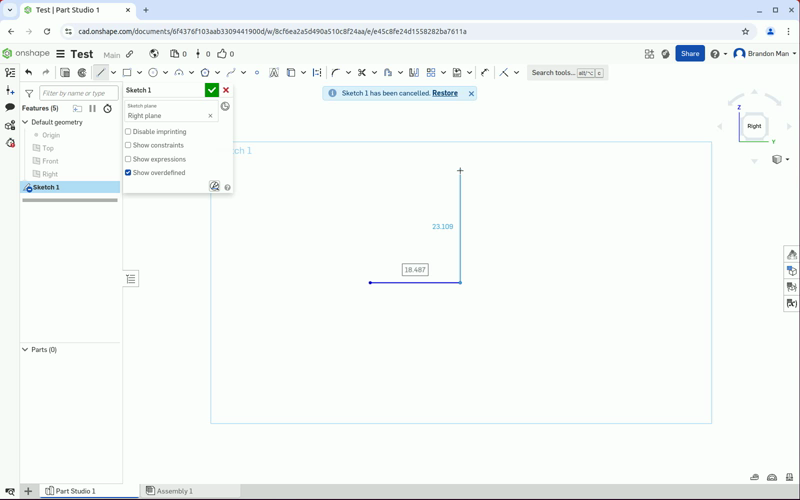
key_up(shift)
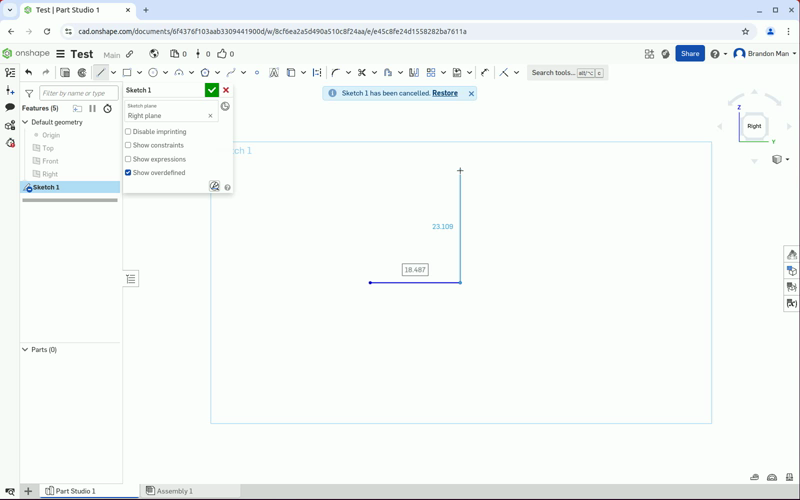
key_down(shift)
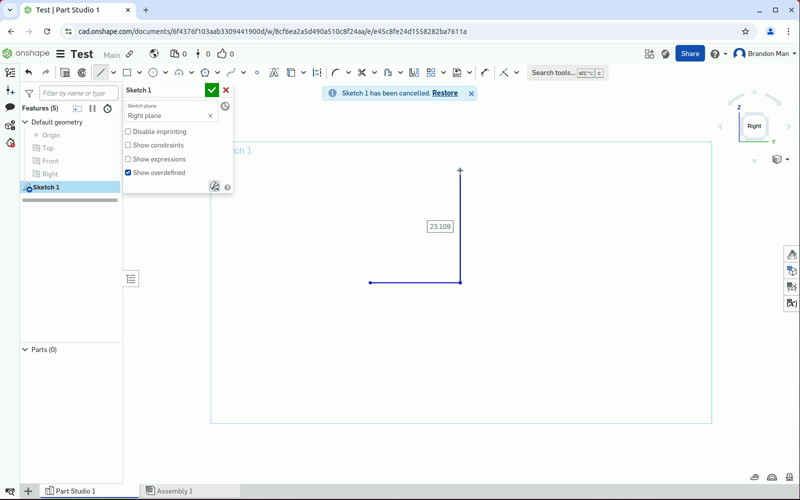
mouse_move(490, 170)
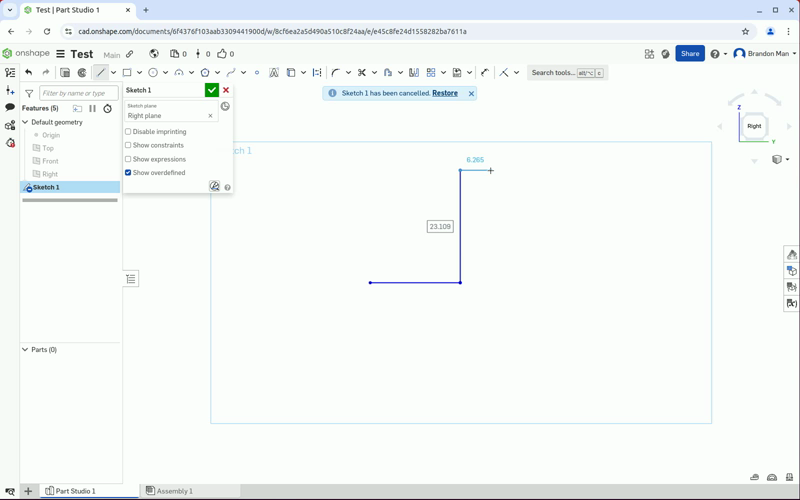
mouse_move(415, 170)
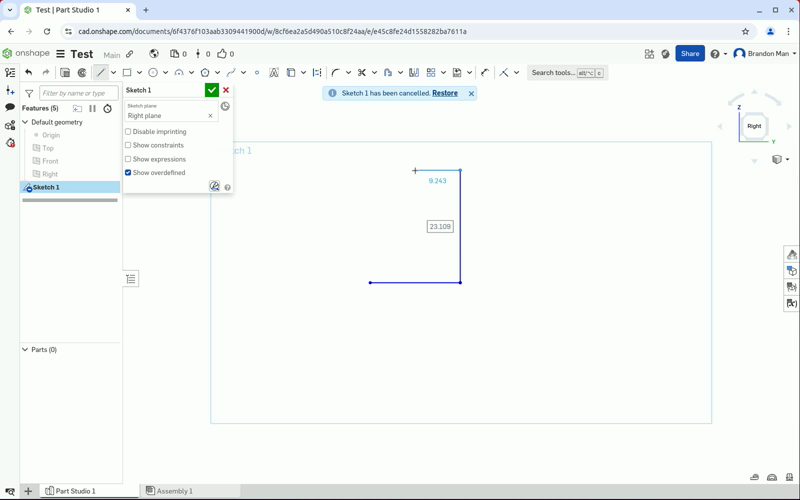
click(415, 170)
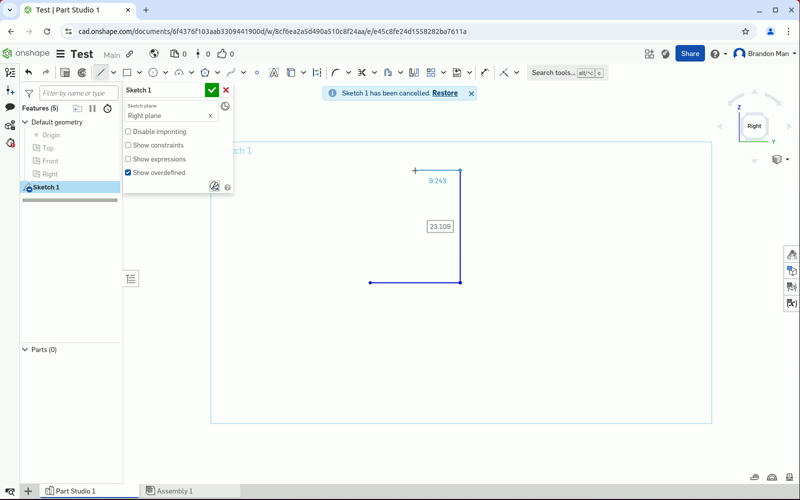
key_up(shift)
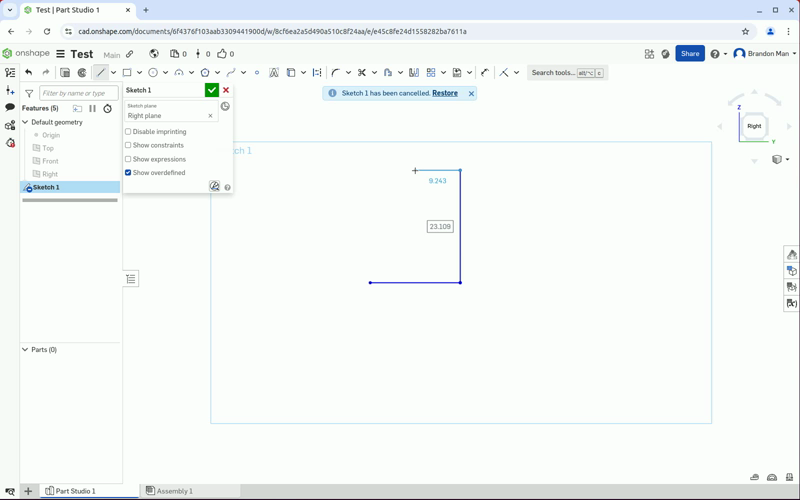
key_down(shift)
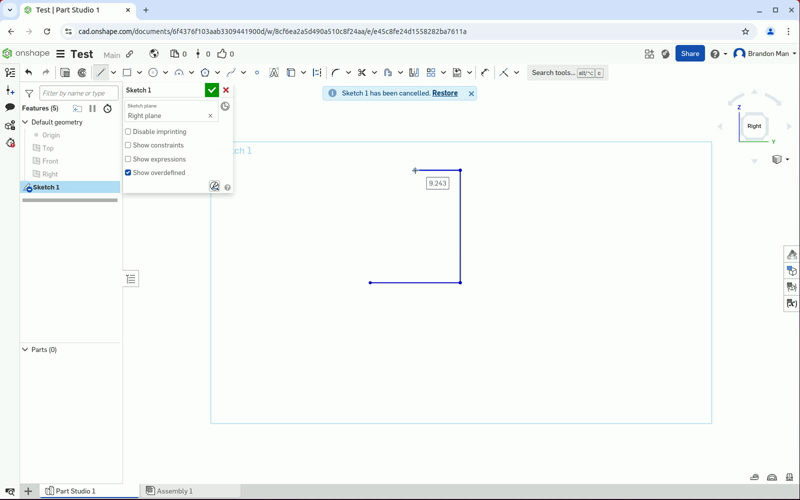
mouse_move(415, 237)
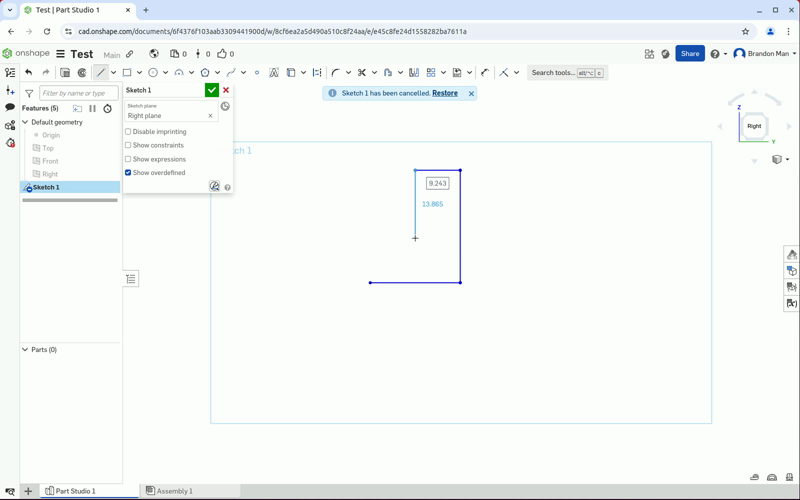
click(415, 237)
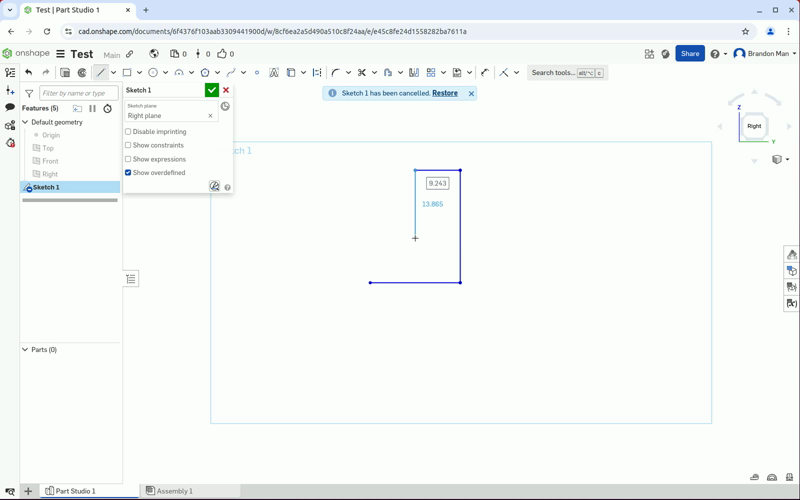
key_up(shift)
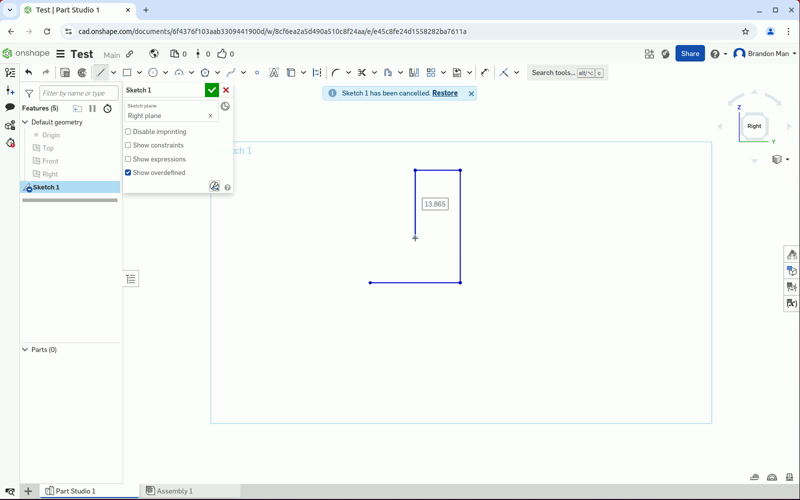
key_down(shift)
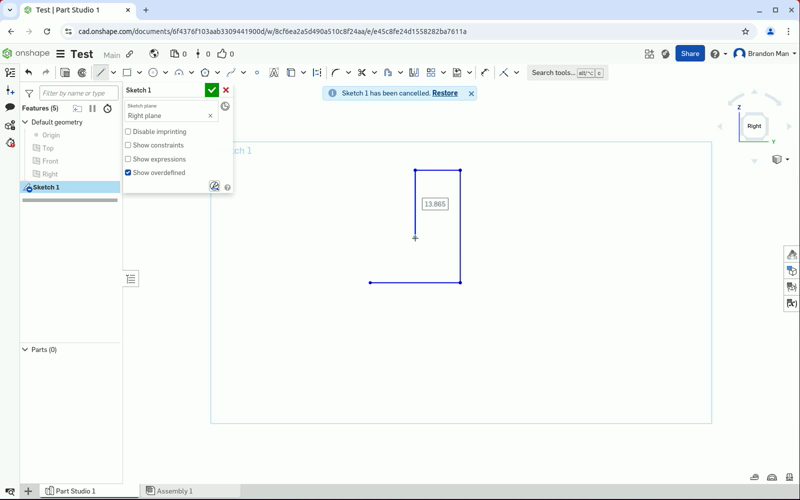
mouse_move(445, 237)
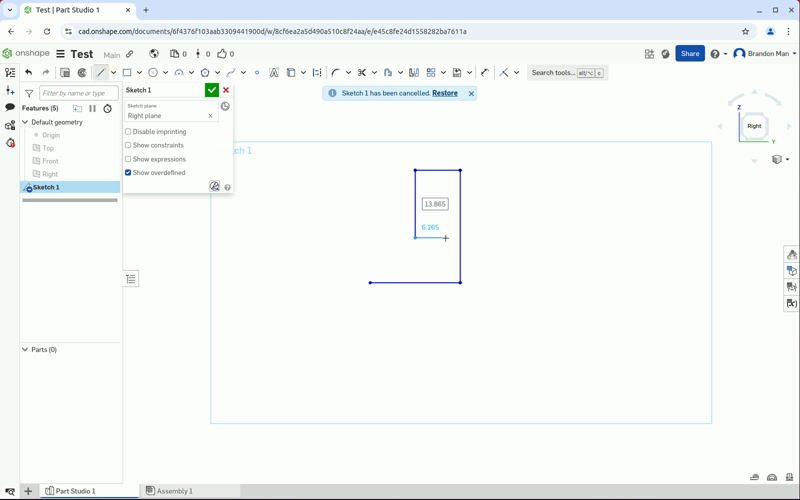
mouse_move(370, 237)
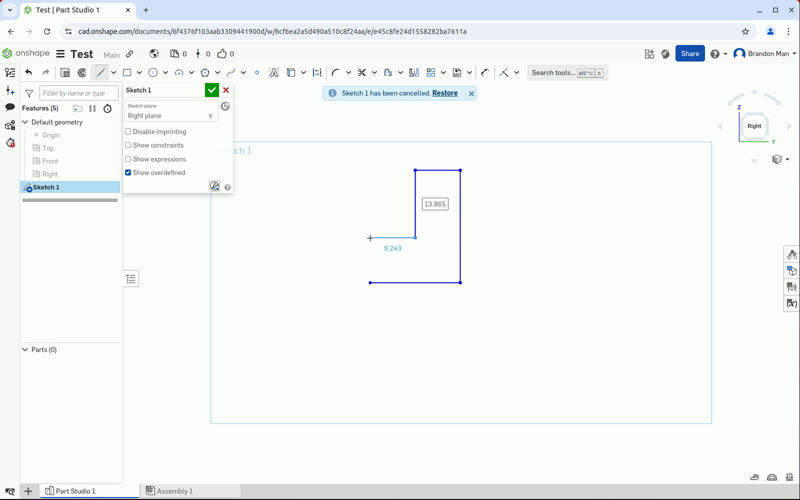
click(370, 237)
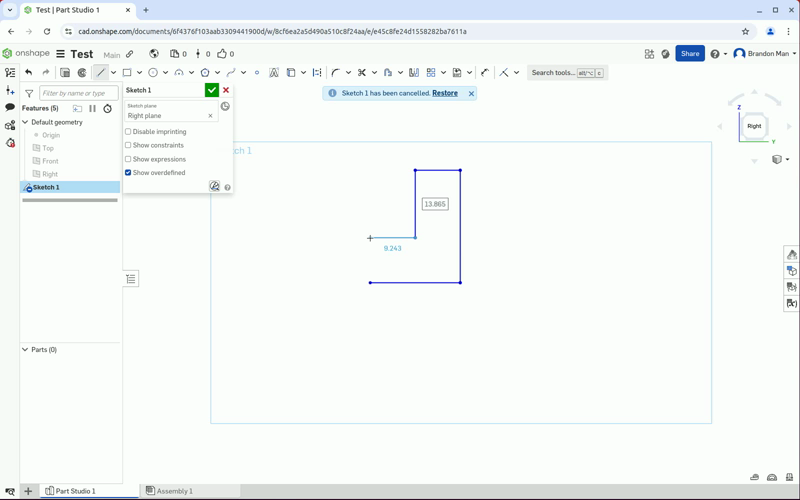
key_up(shift)
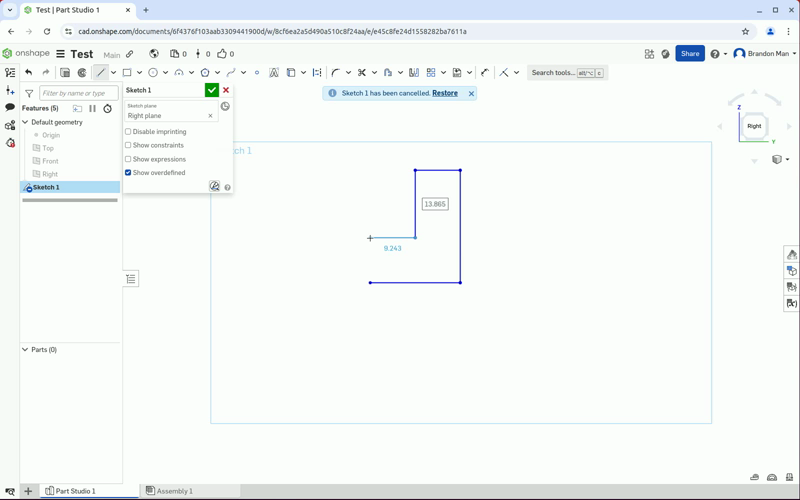
mouse_move(400, 237)
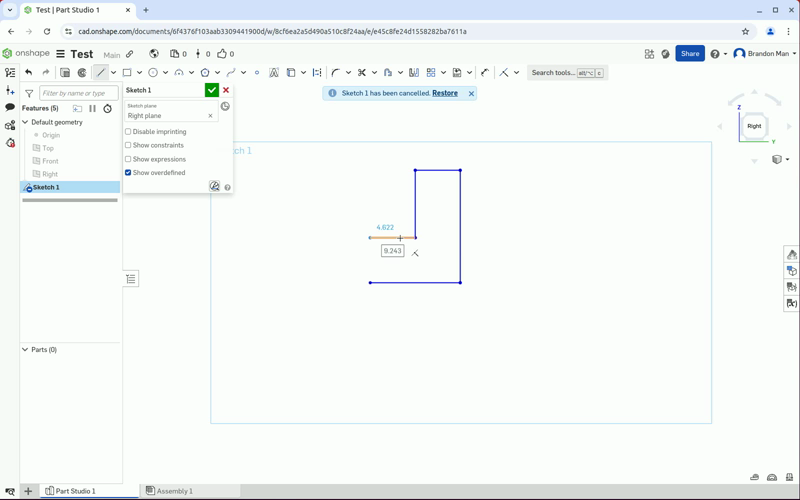
key_down(shift)
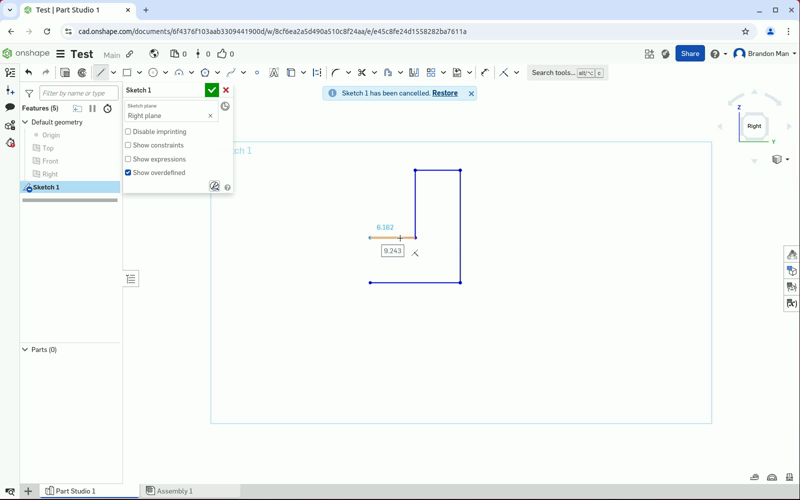
mouse_move(370, 282)
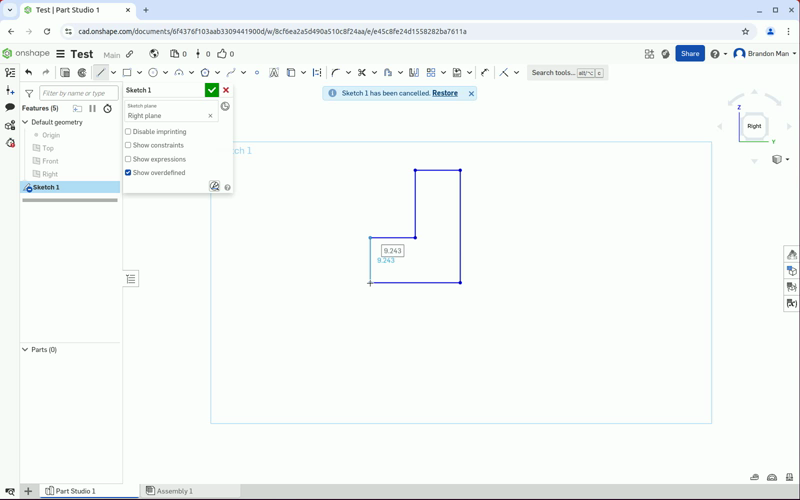
key_up(shift)
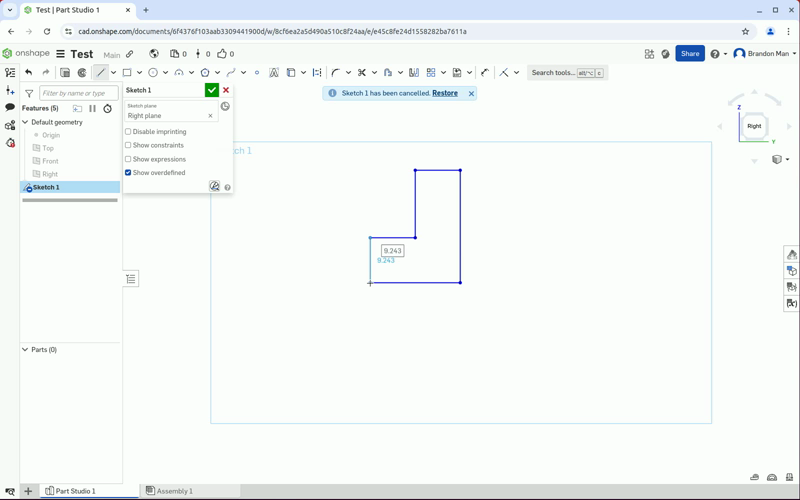
click(370, 282)
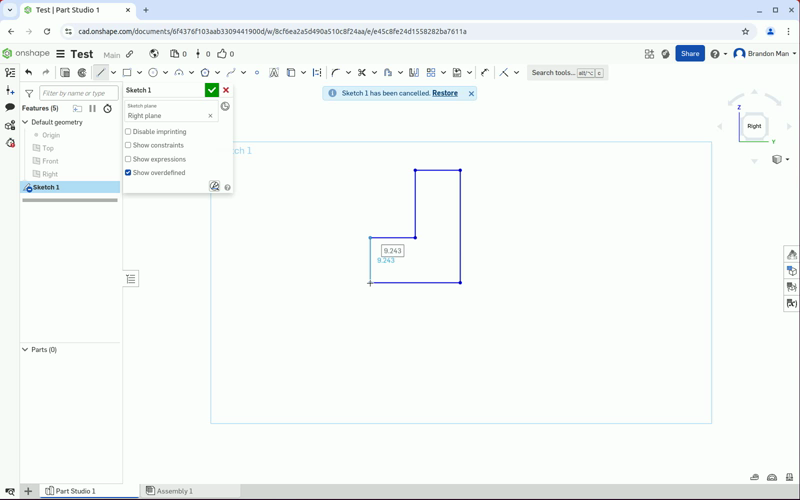
key(esc)
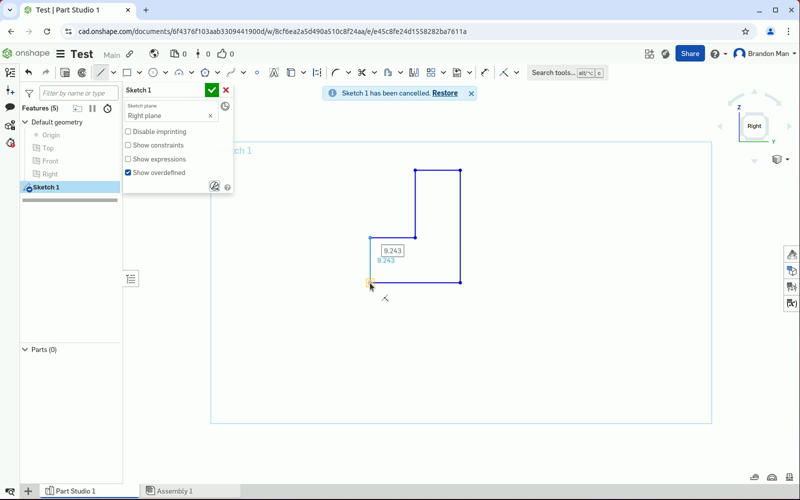
mouse_move(454, 230)
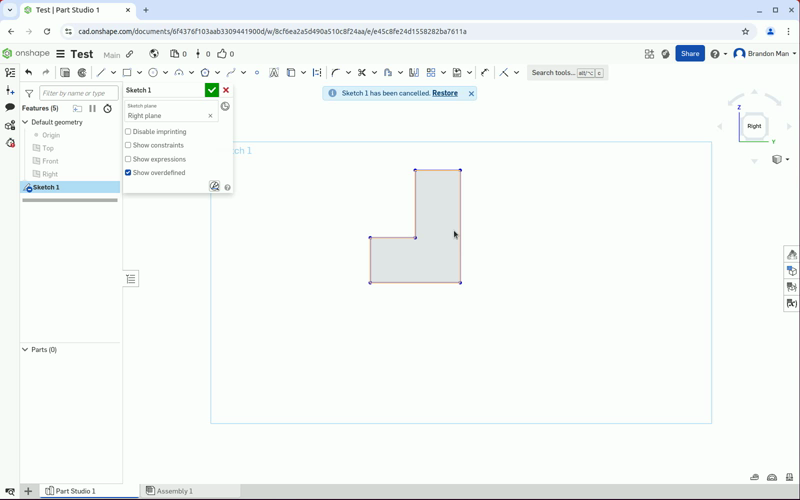
click(454, 230)
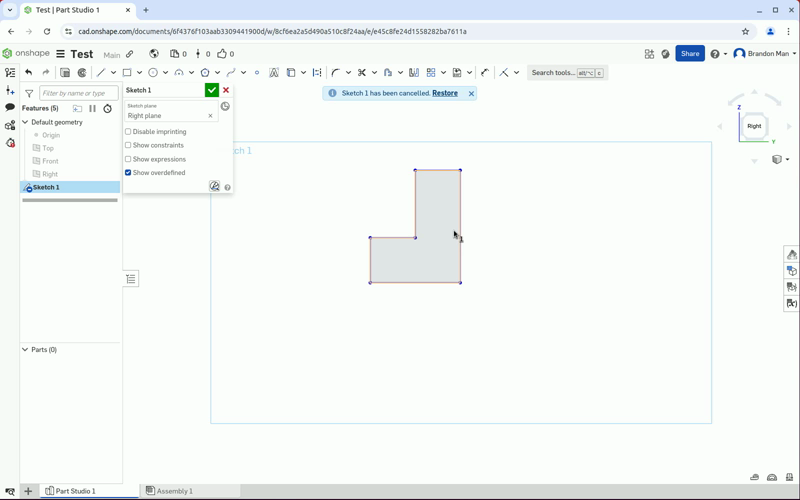
mouse_move(73, 352)
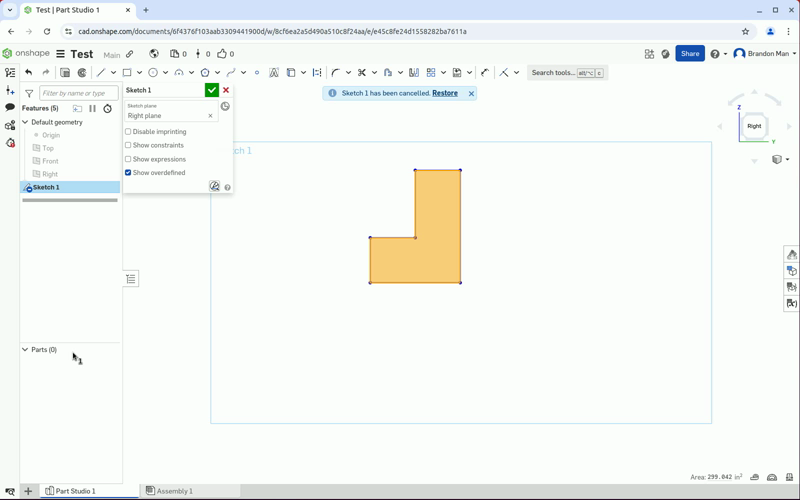
key(shift+y)
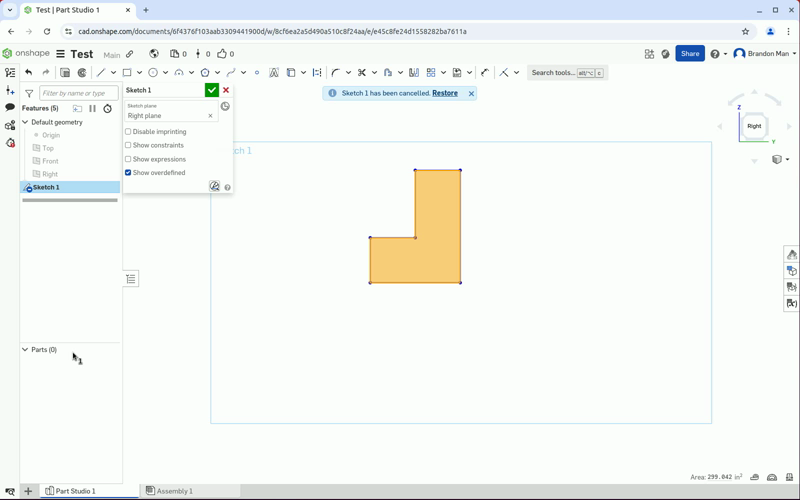
key(shift+e)
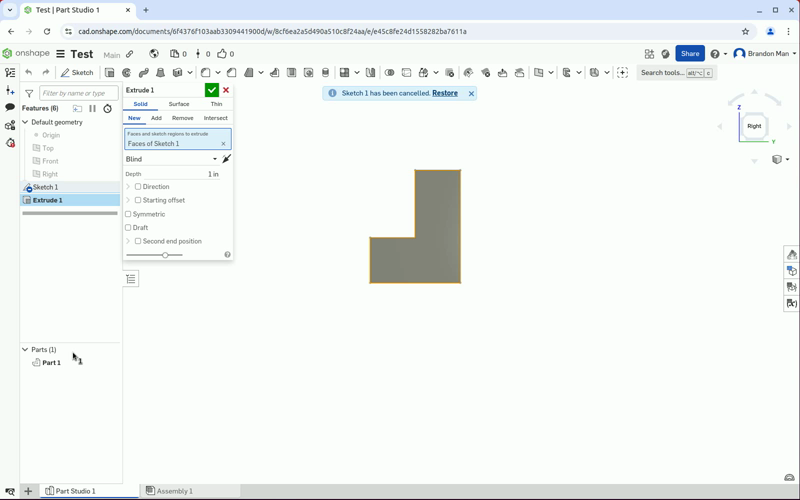
mouse_move(143, 106)
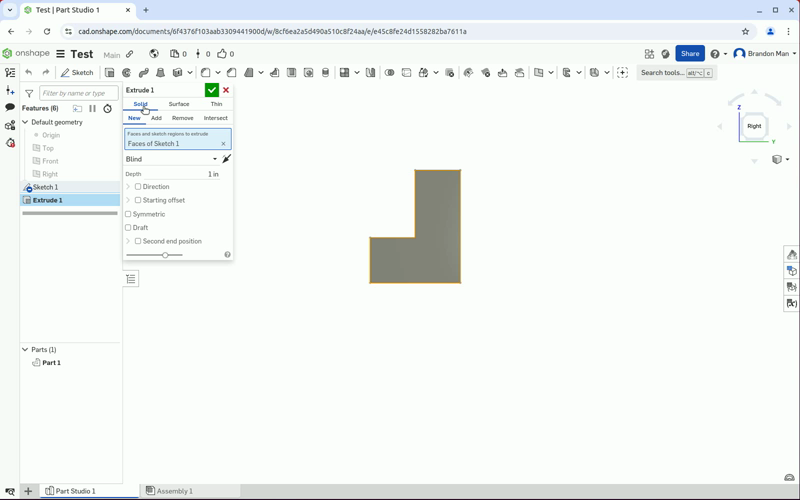
click(143, 106)
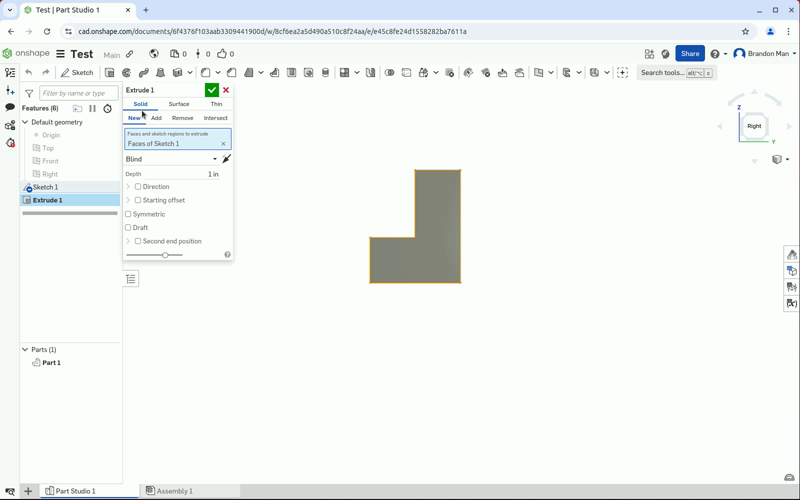
mouse_move(137, 120)
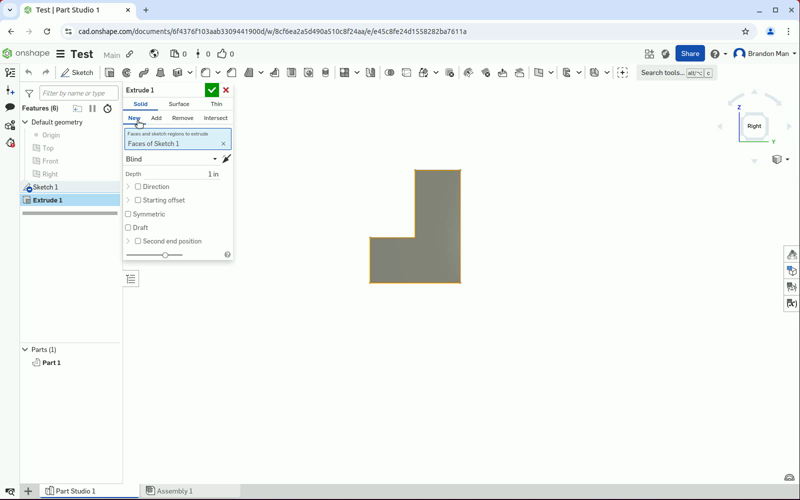
click(137, 120)
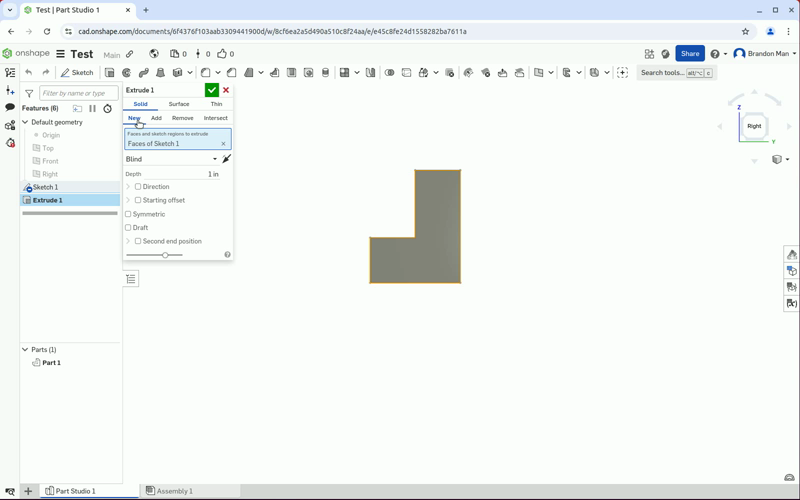
key(tab, 4)
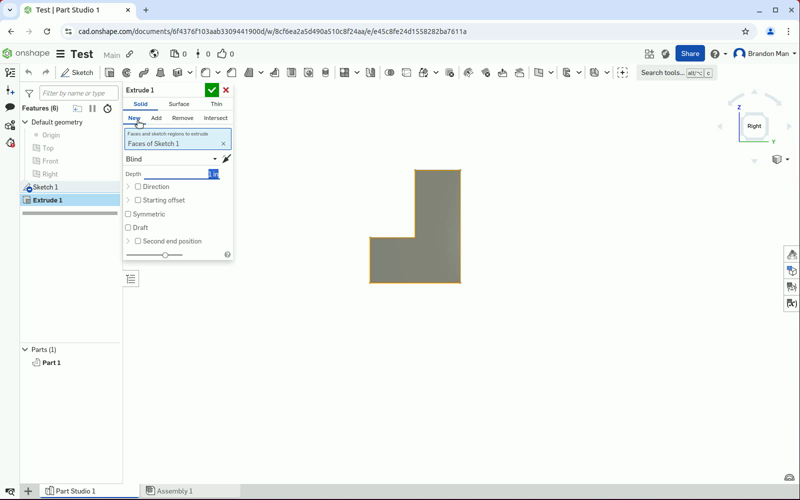
text(18.535)
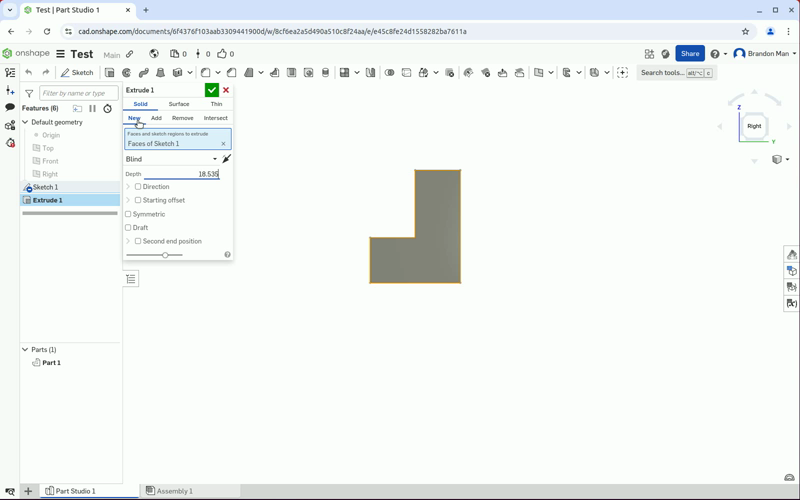
key(enter)
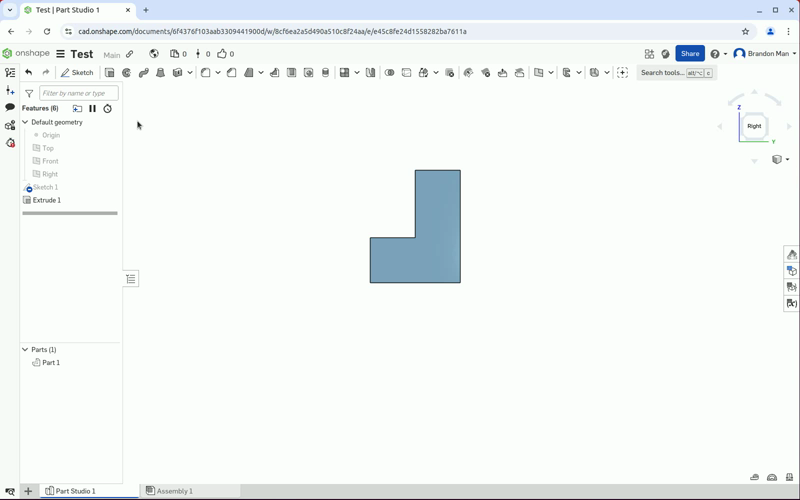
key(shift+h)
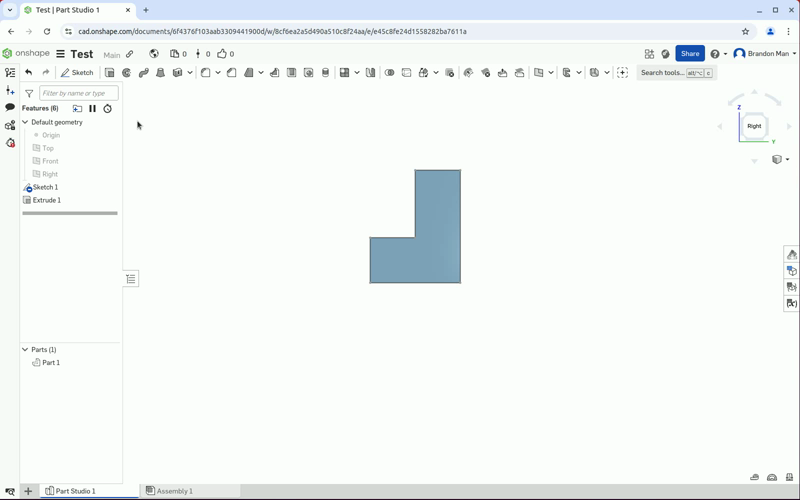
key(shift+h)
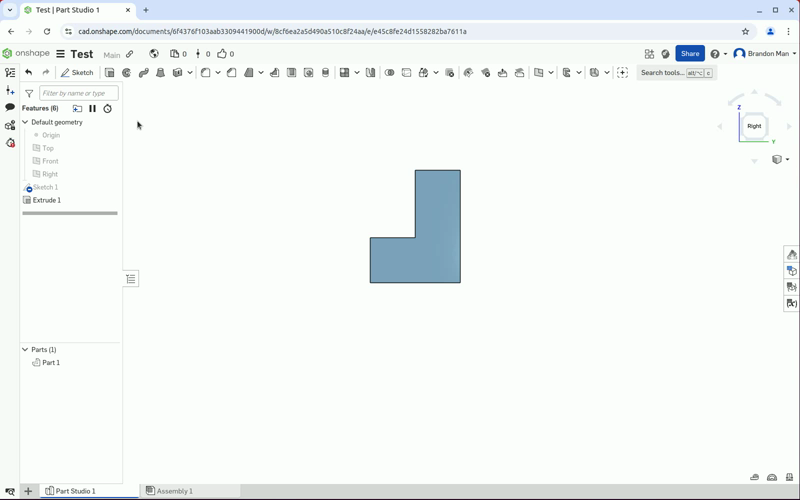
mouse_move(73, 189)
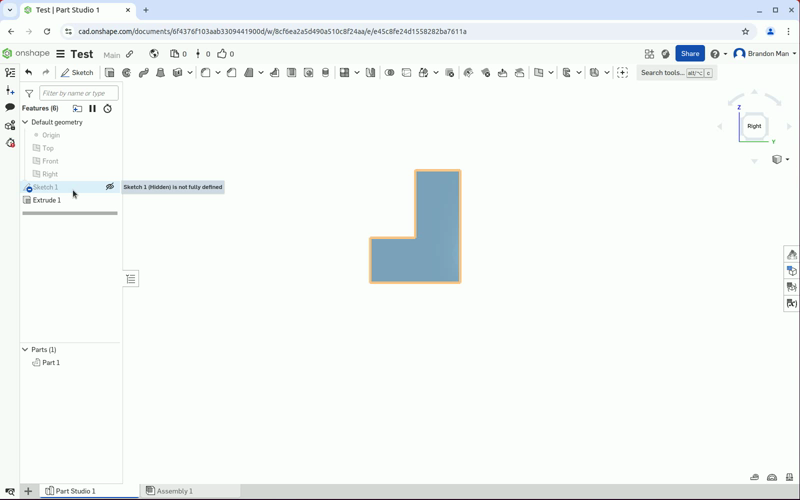
click(73, 189)
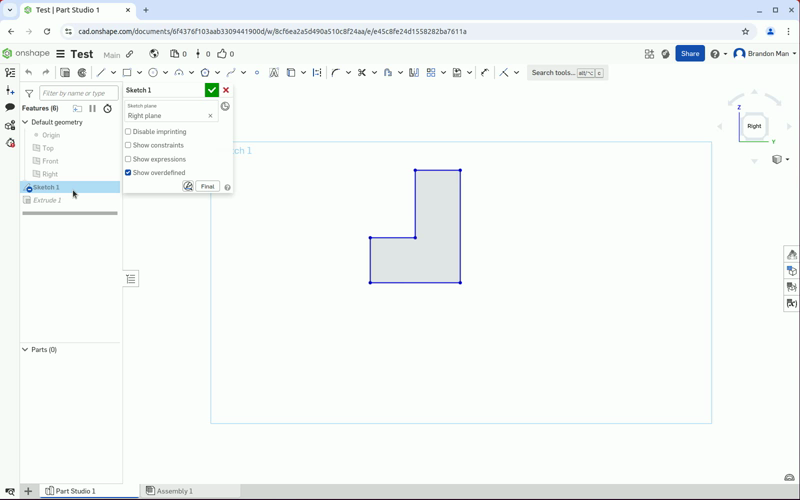
mouse_move(229, 92)
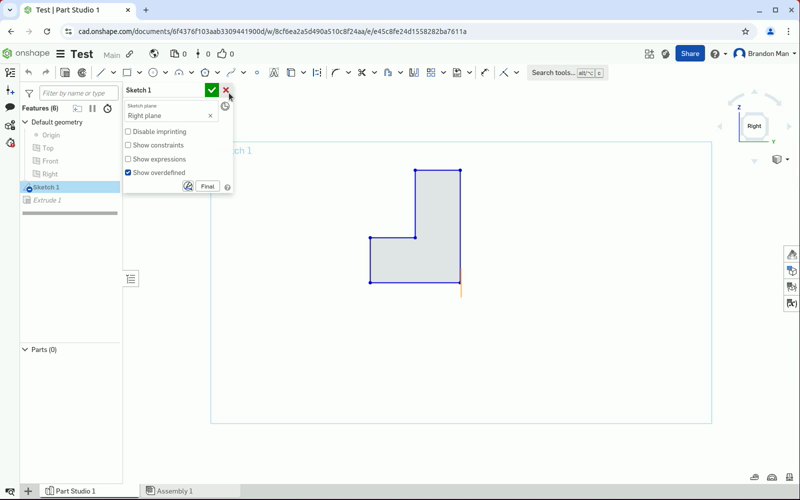
click(229, 92)
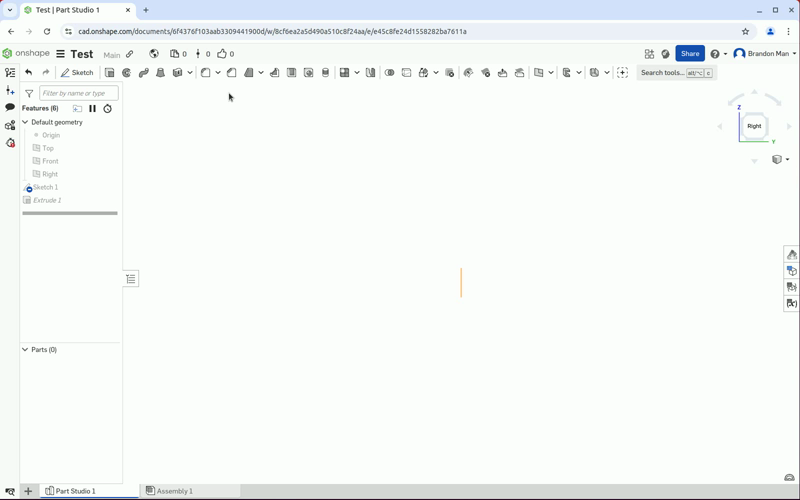
mouse_move(73, 352)
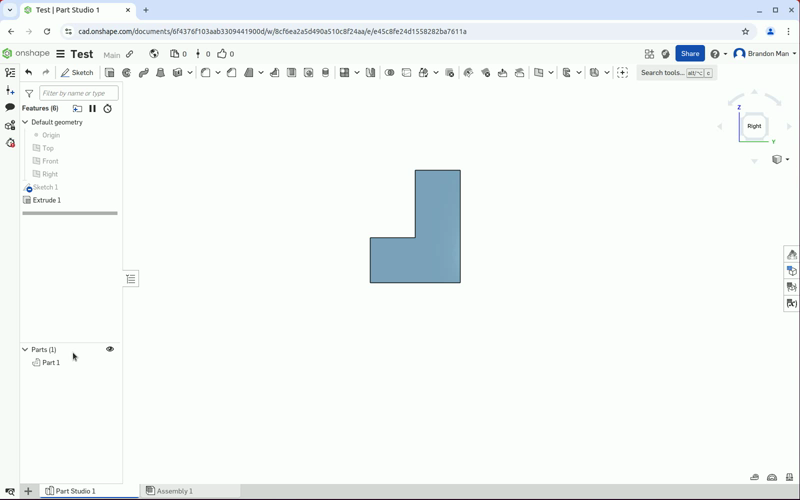
key(y)
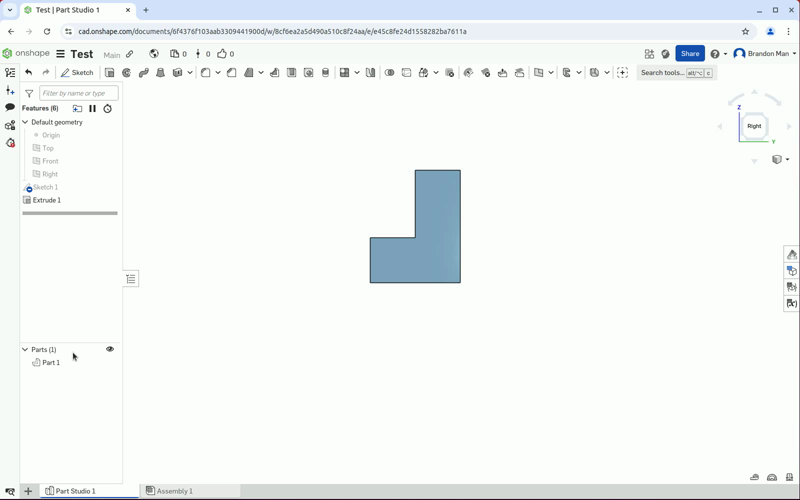
key(shift+p)
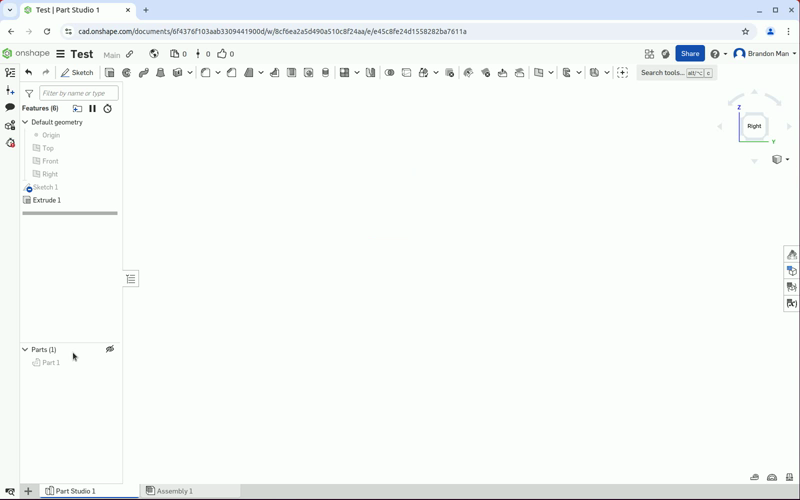
key(space)
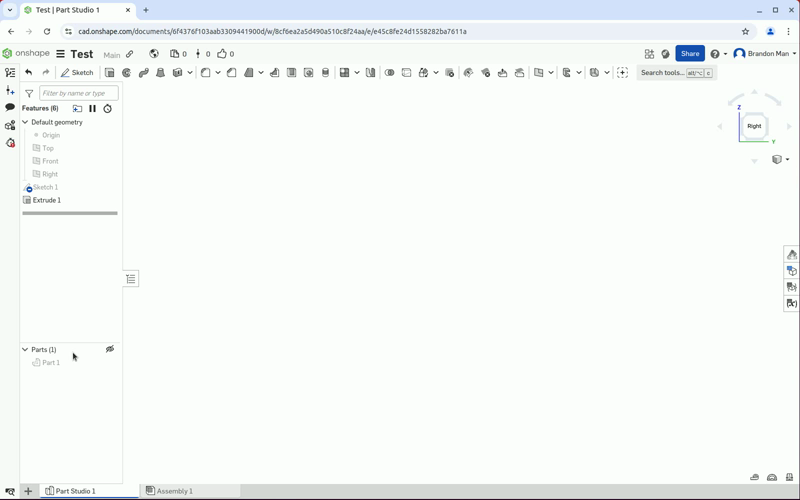
key_down(shift)
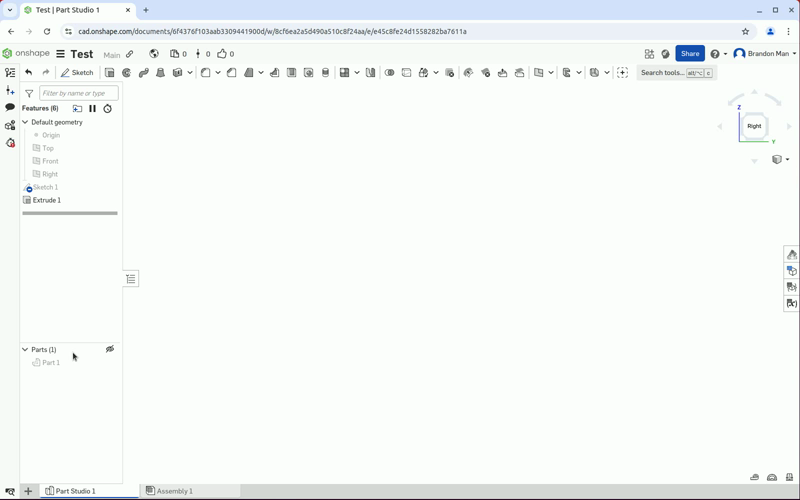
key(right)
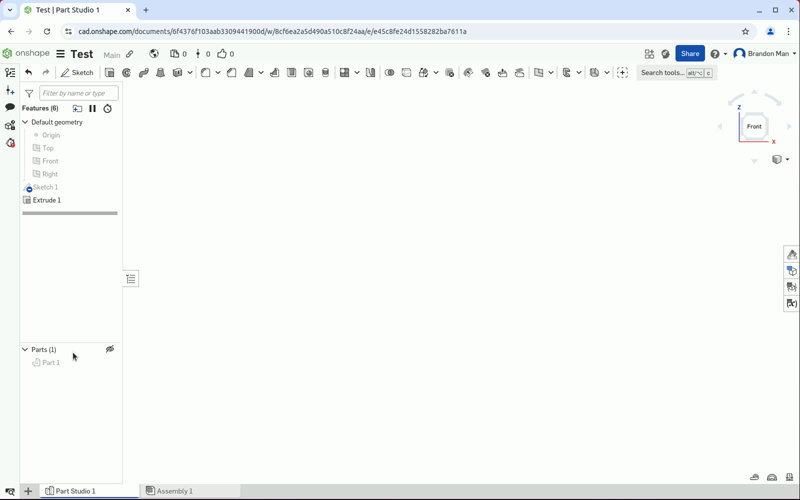
key_up(shift)
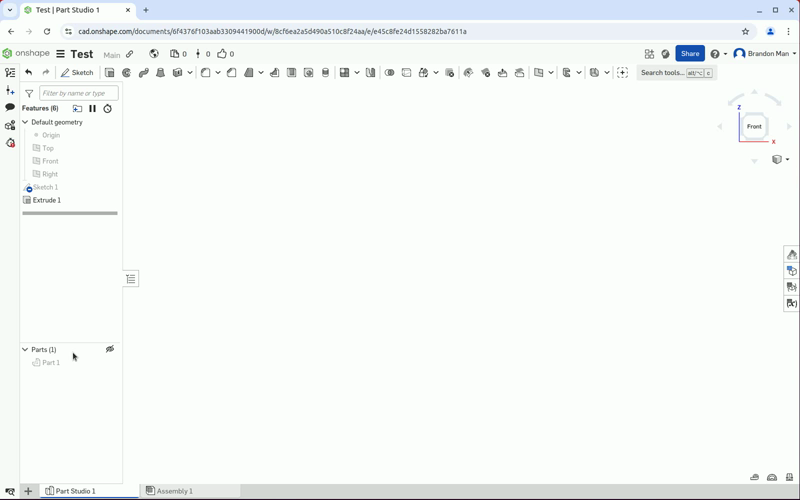
key(space)
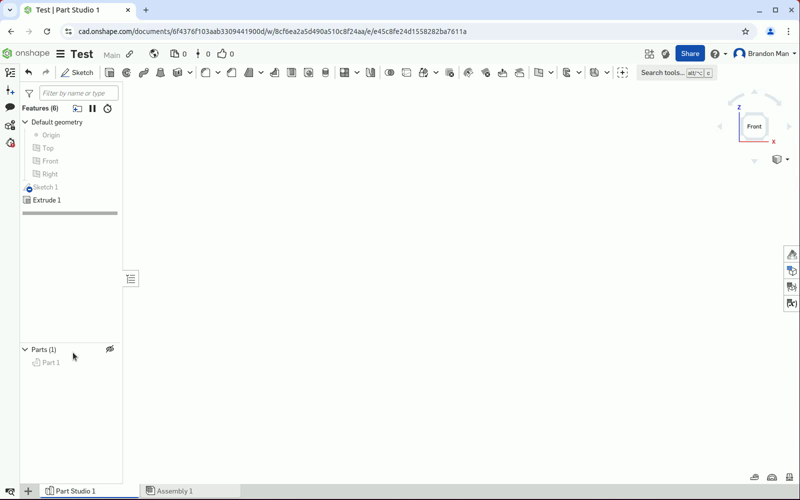
key_down(shift)
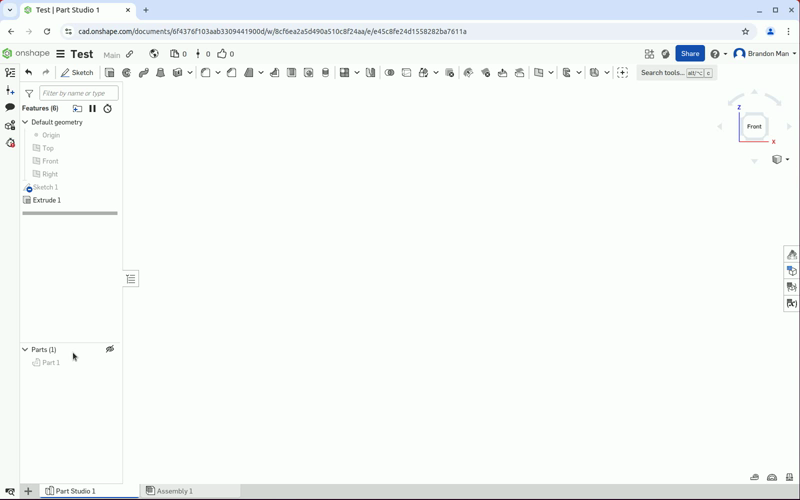
key(down)
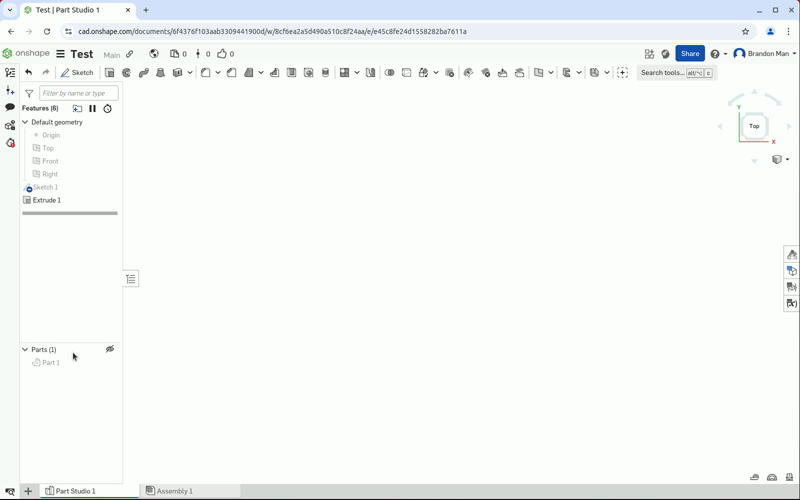
key_up(shift)
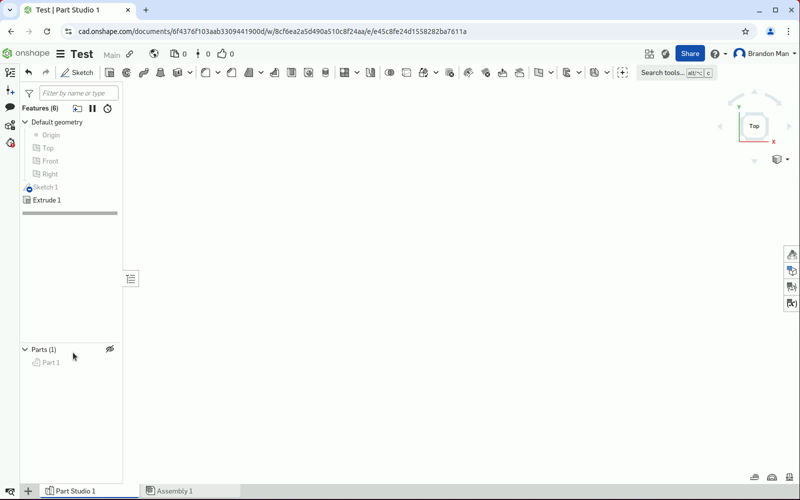
mouse_move(73, 352)
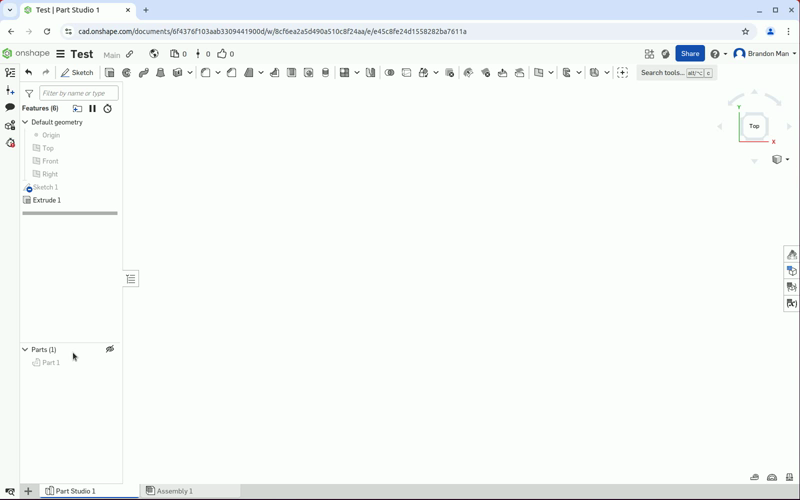
key(shift+y)
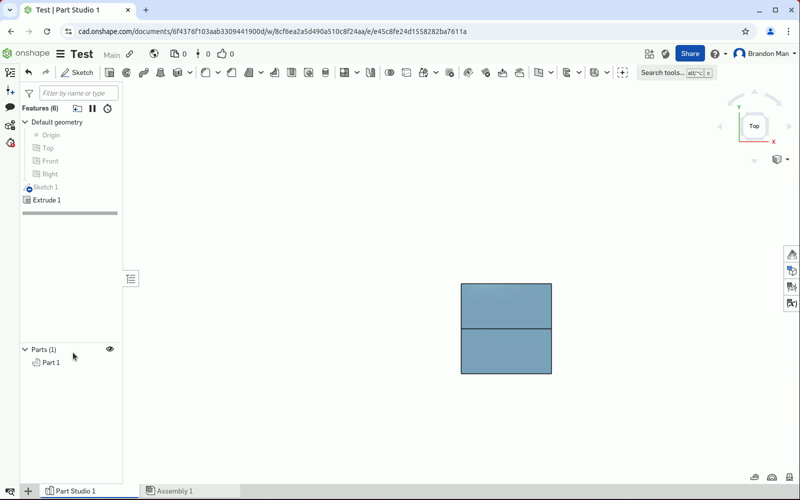
mouse_move(541, 75)
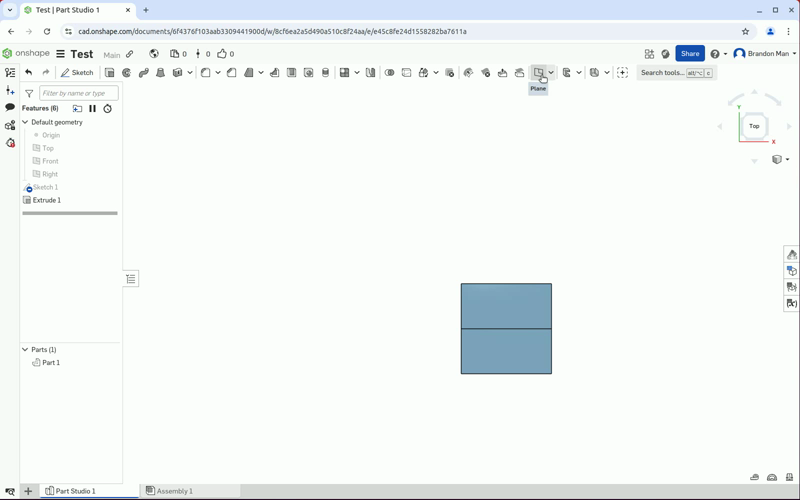
click(541, 75)
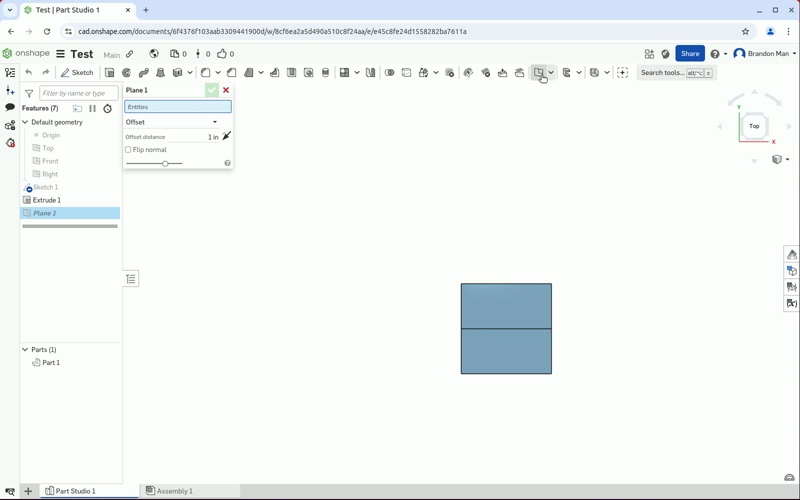
mouse_move(73, 150)
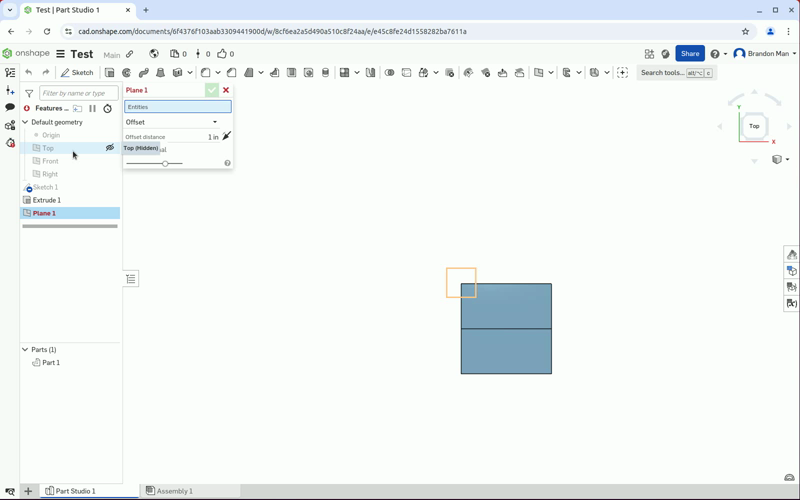
click(73, 150)
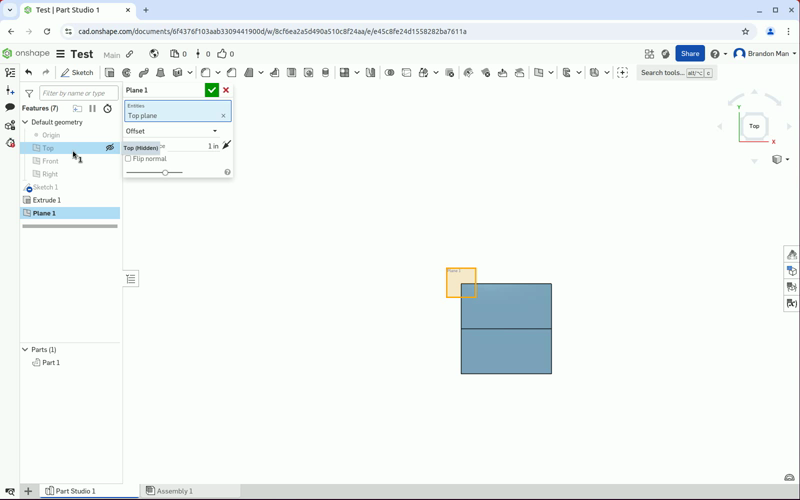
key(tab, 2)
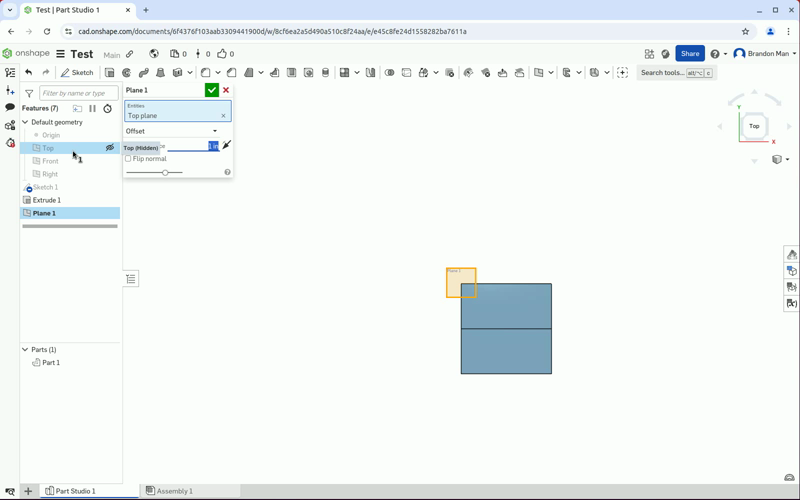
text(23.108)
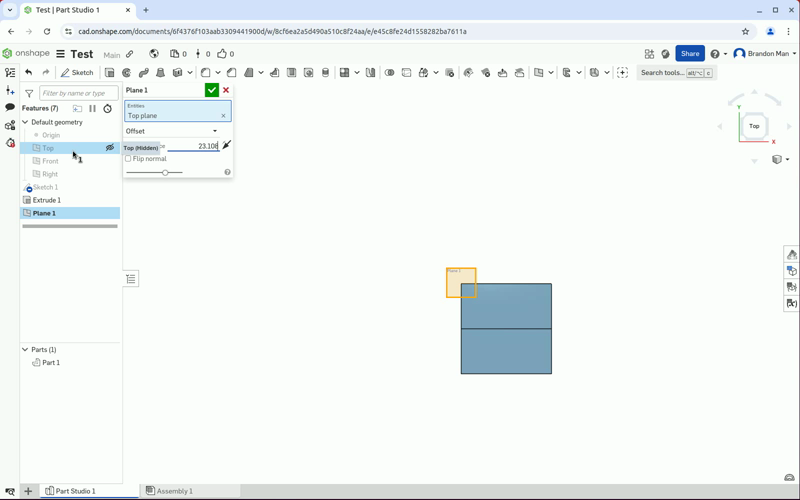
key(enter, 2)
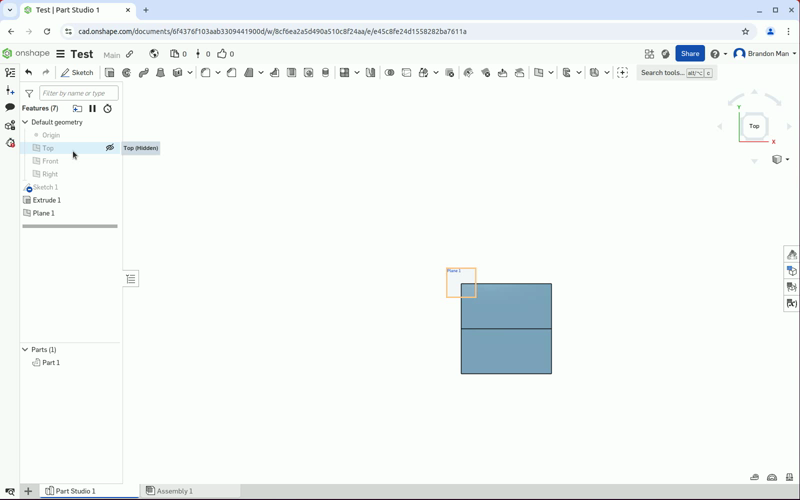
key(shift+s)
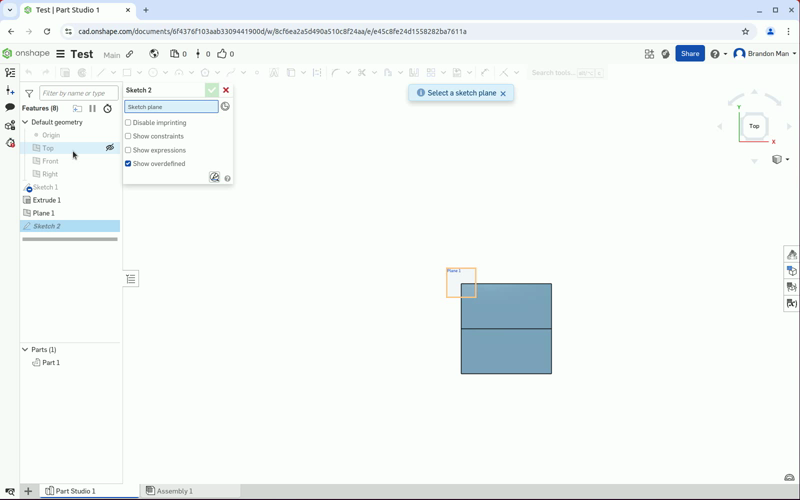
mouse_move(73, 215)
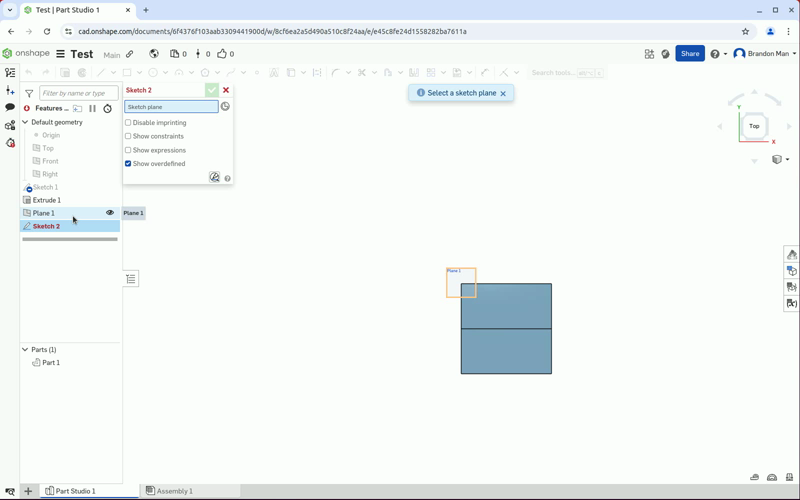
click(73, 215)
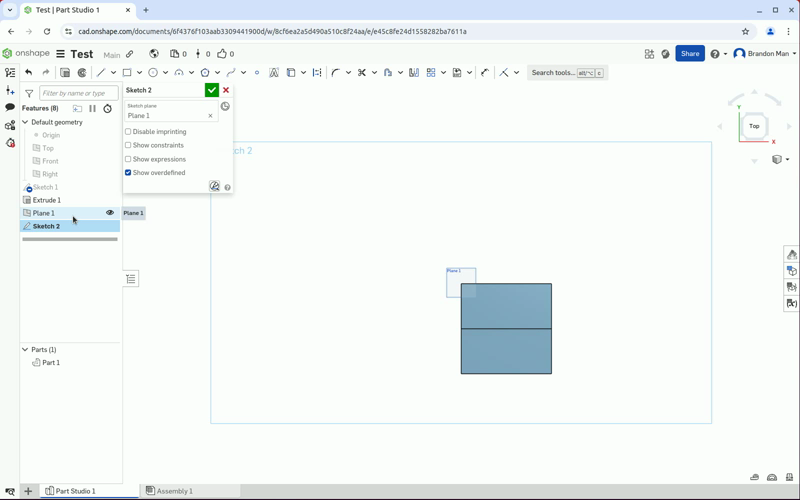
mouse_move(73, 352)
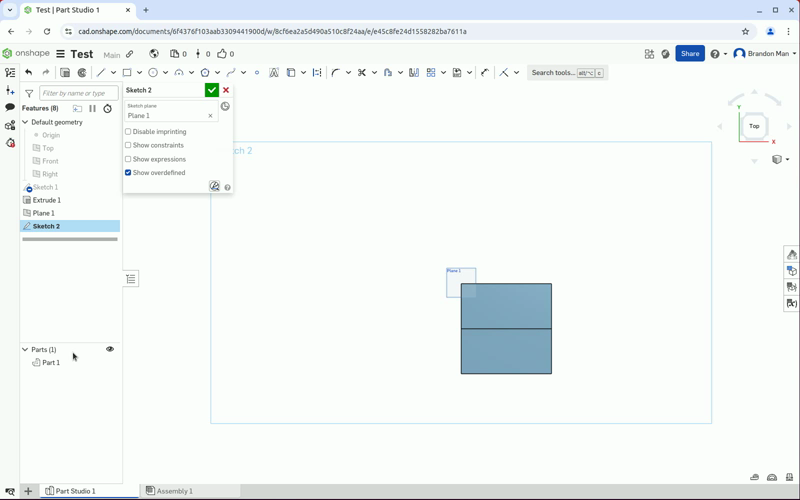
key(y)
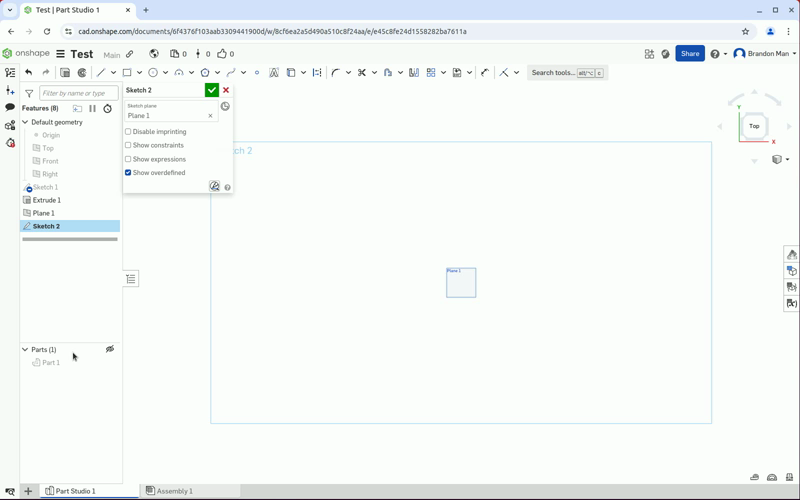
key(l)
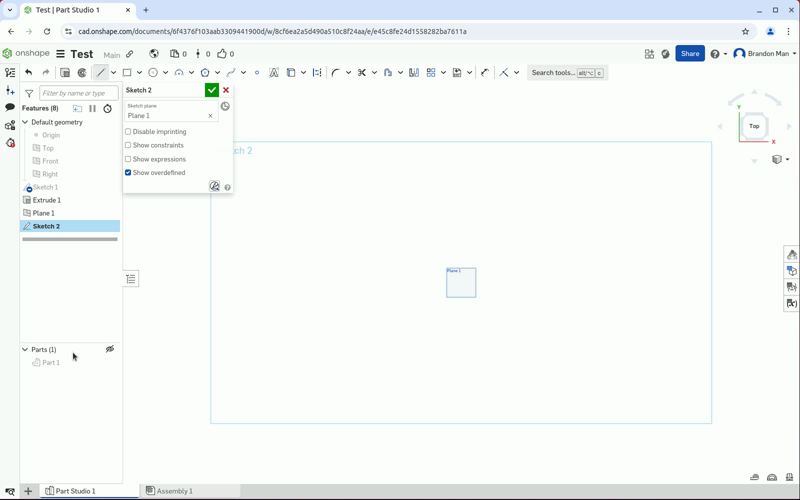
key_down(shift)
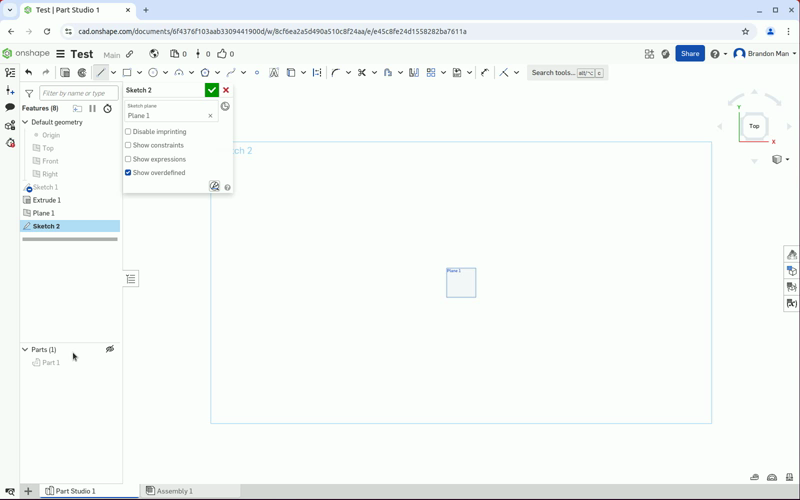
mouse_move(483, 327)
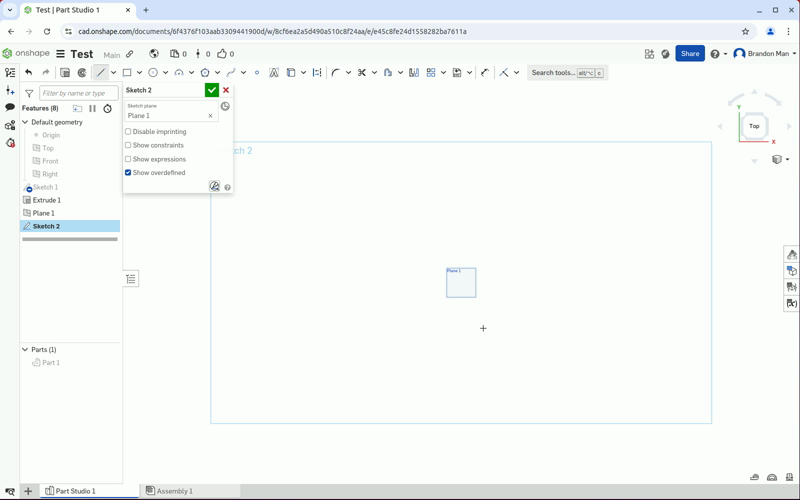
click(483, 327)
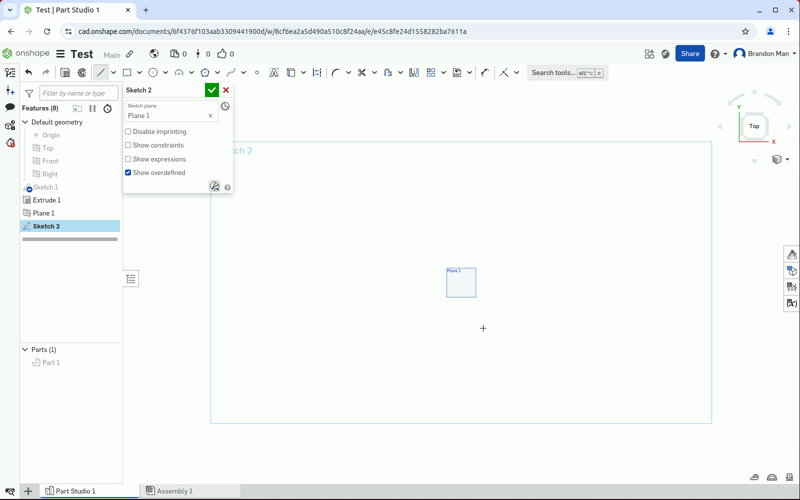
key_up(shift)
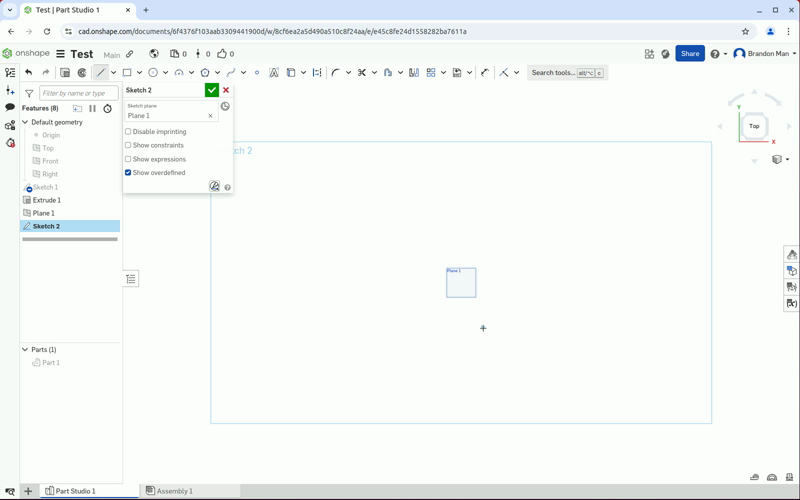
key_down(shift)
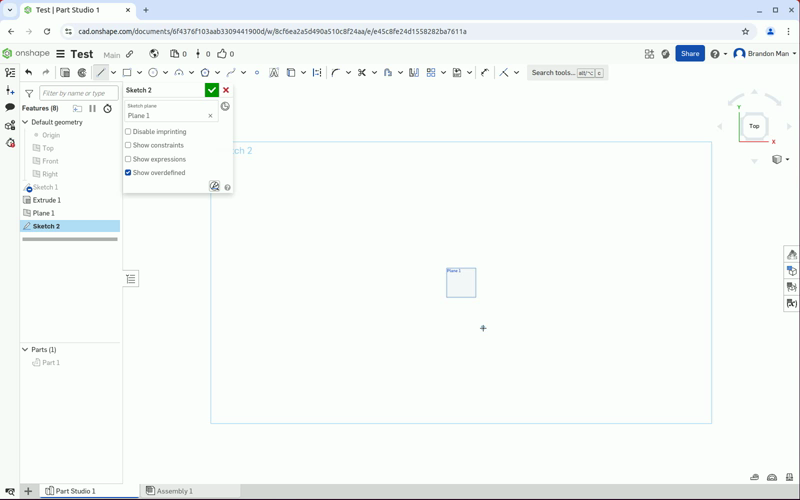
mouse_move(513, 327)
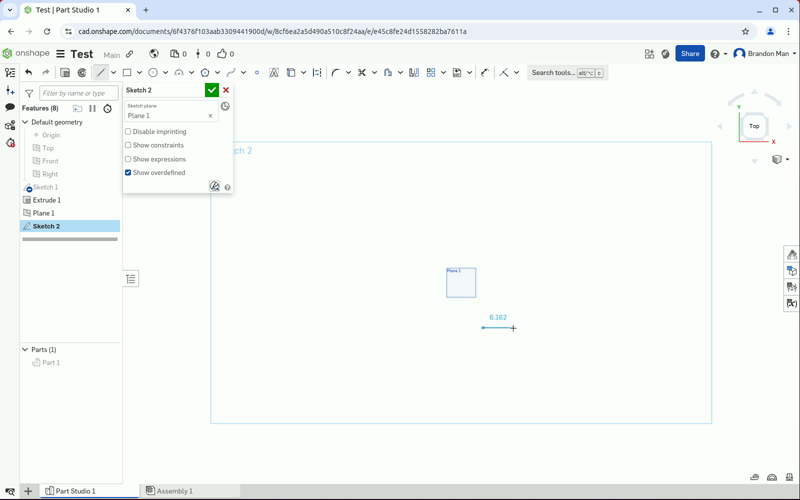
mouse_move(528, 327)
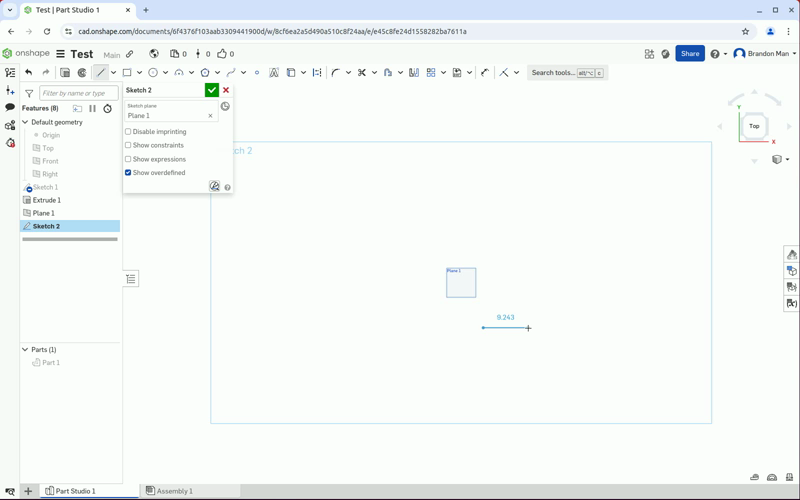
click(528, 327)
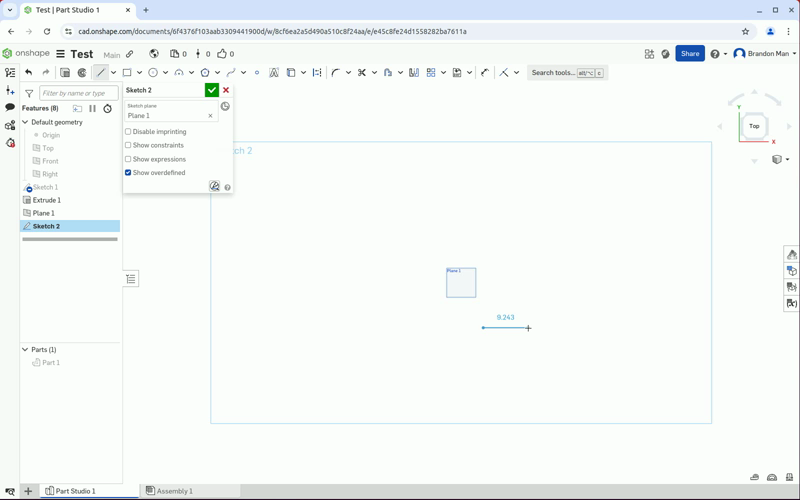
key_up(shift)
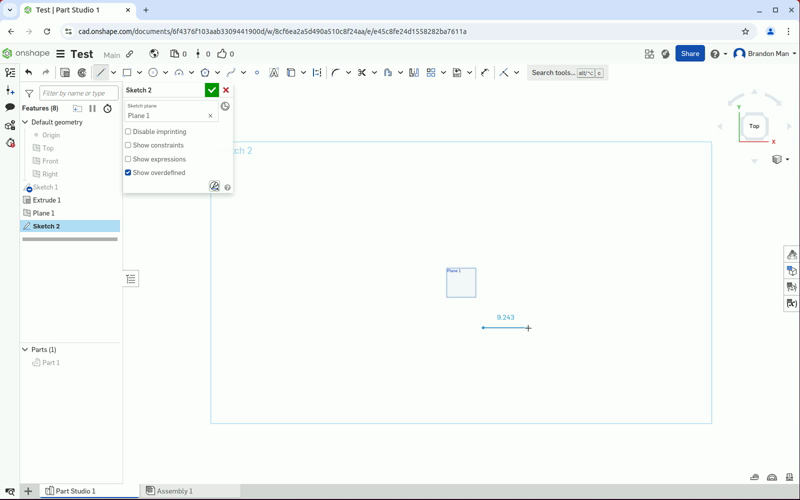
key_down(shift)
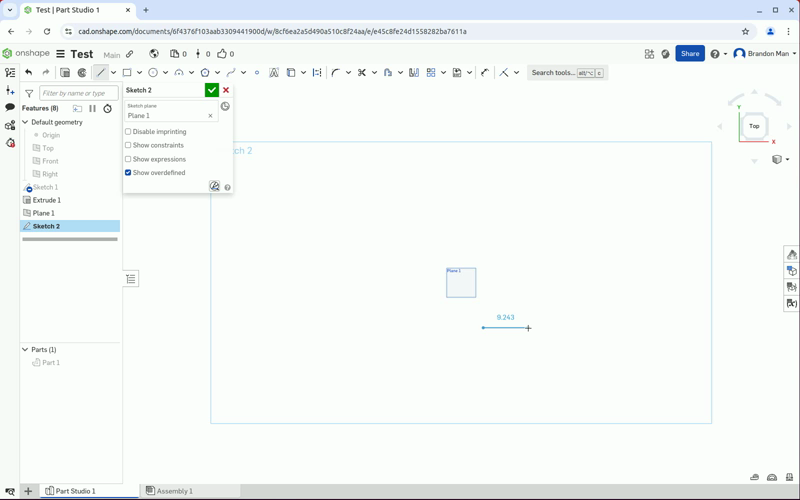
mouse_move(558, 327)
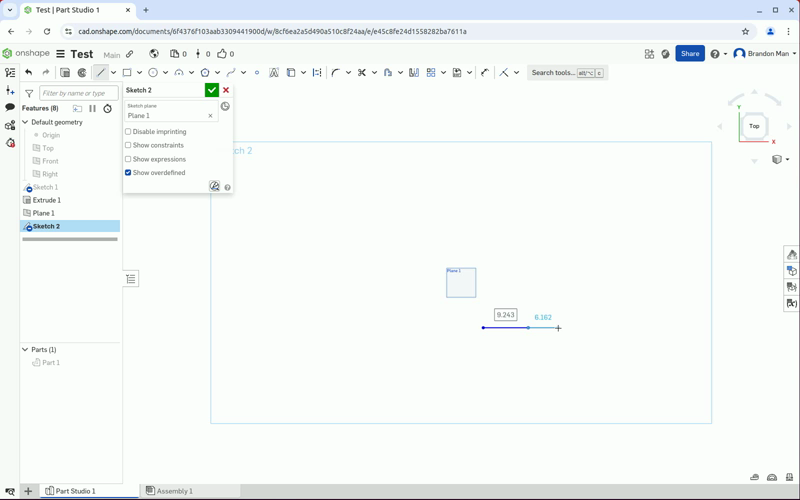
mouse_move(528, 282)
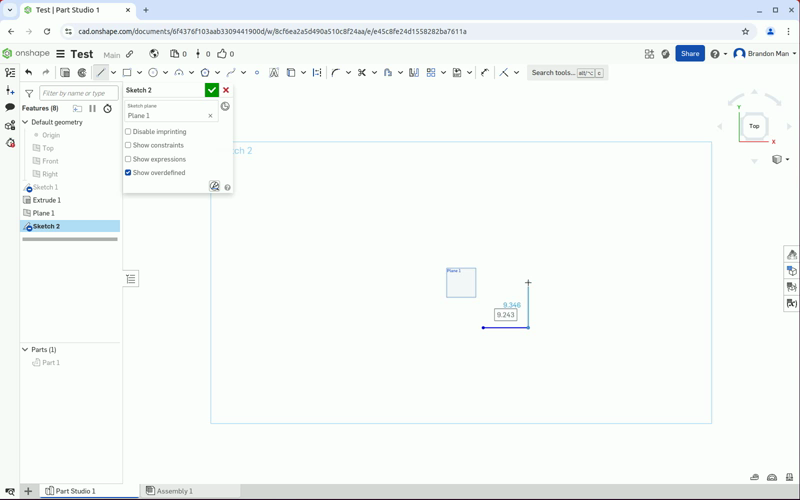
click(528, 282)
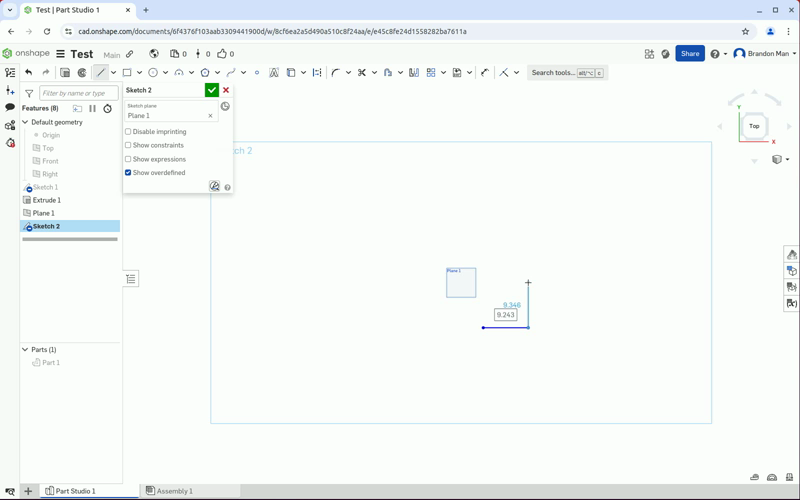
key_up(shift)
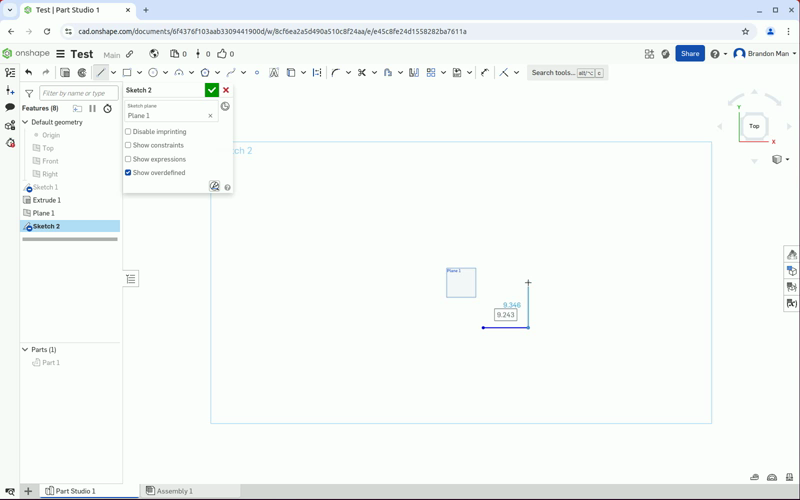
key_down(shift)
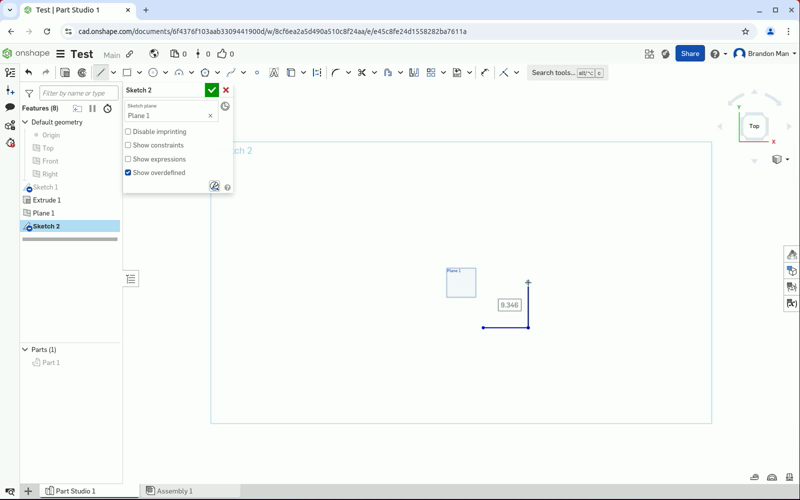
mouse_move(558, 282)
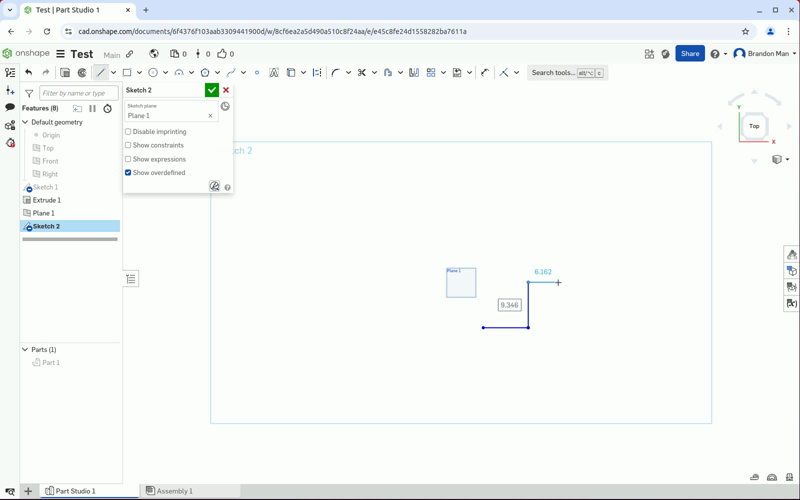
mouse_move(483, 282)
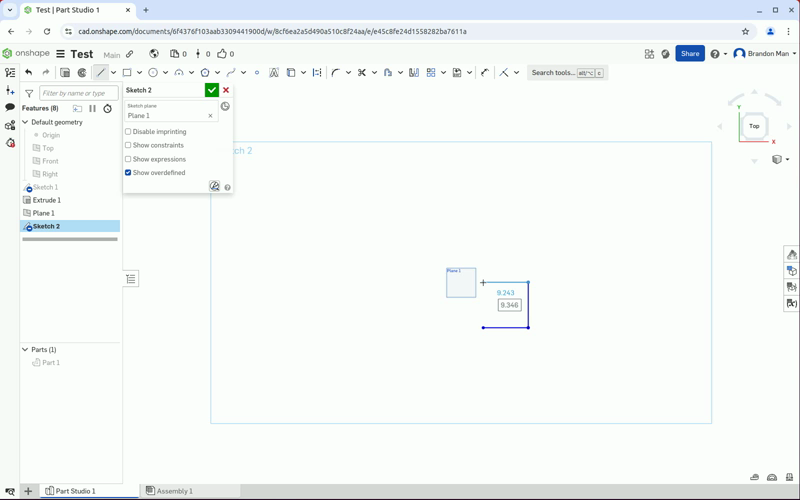
click(483, 282)
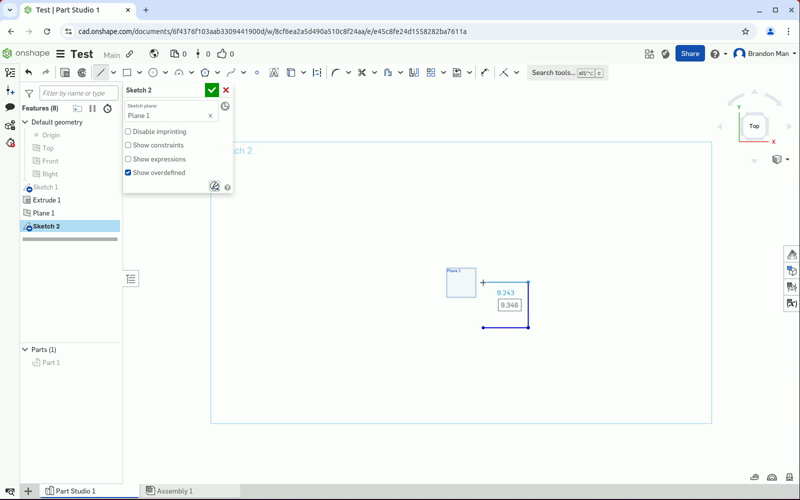
key_up(shift)
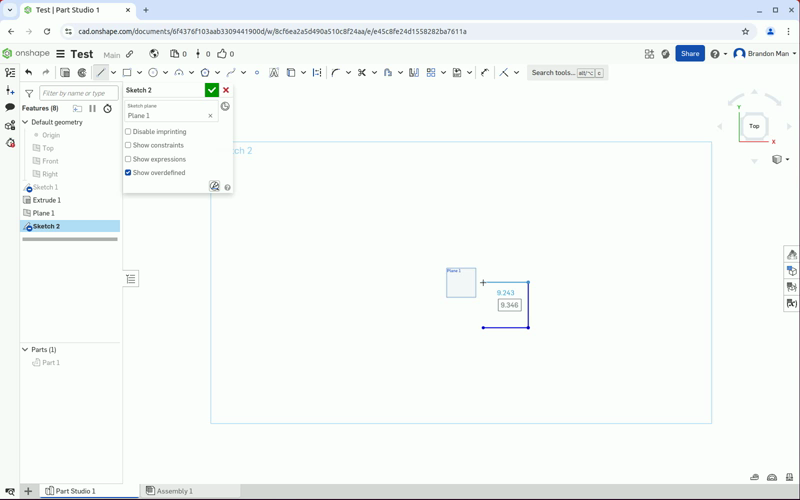
mouse_move(513, 282)
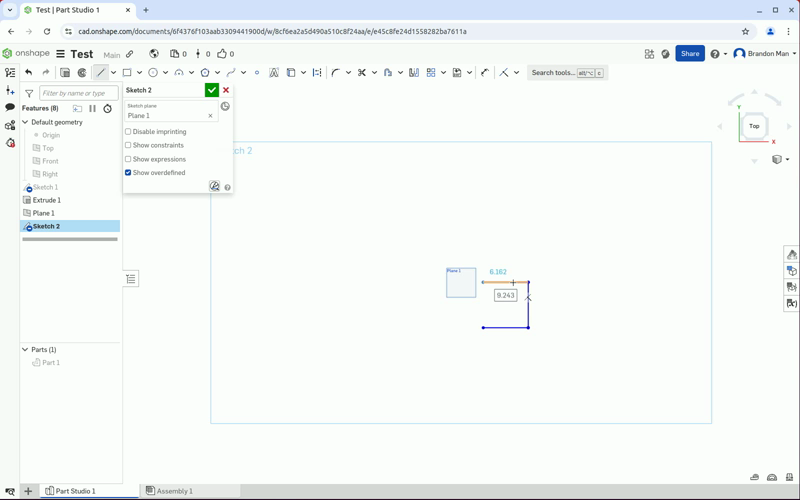
key_down(shift)
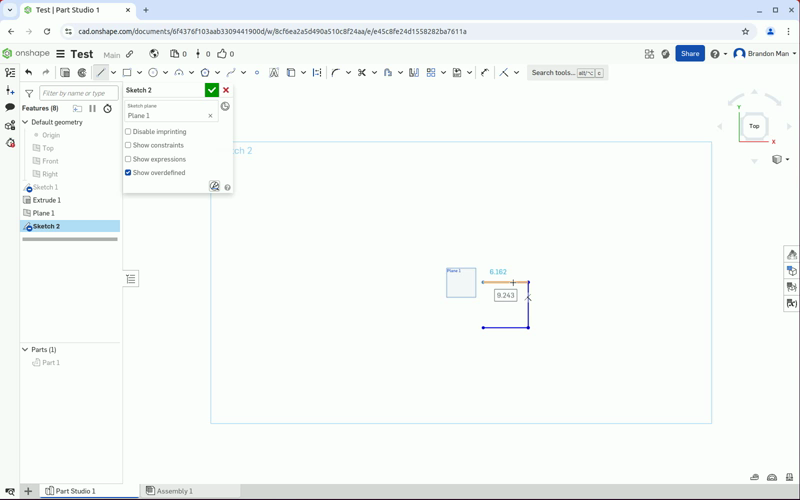
mouse_move(483, 327)
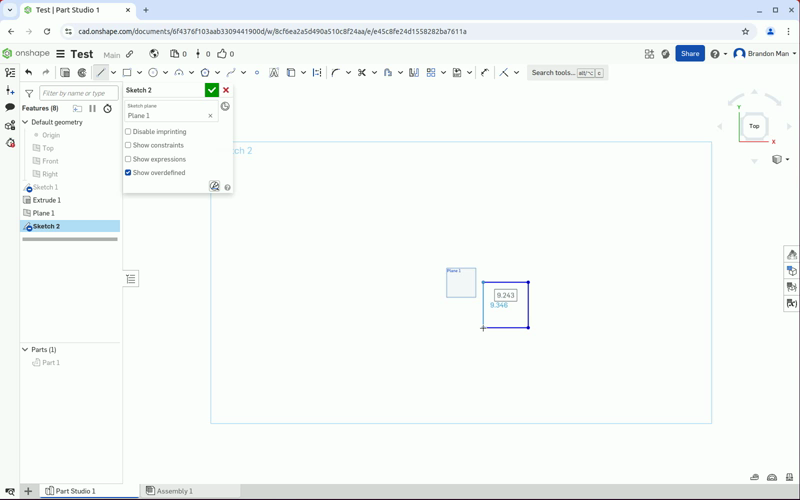
key_up(shift)
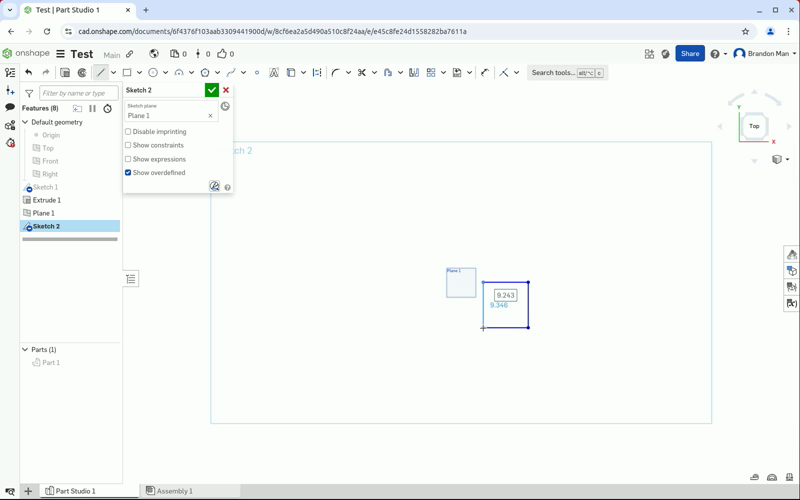
click(483, 327)
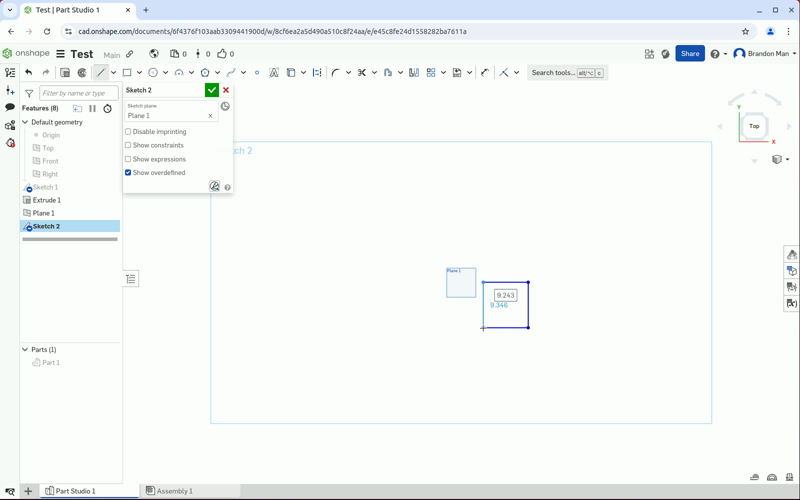
key(esc)
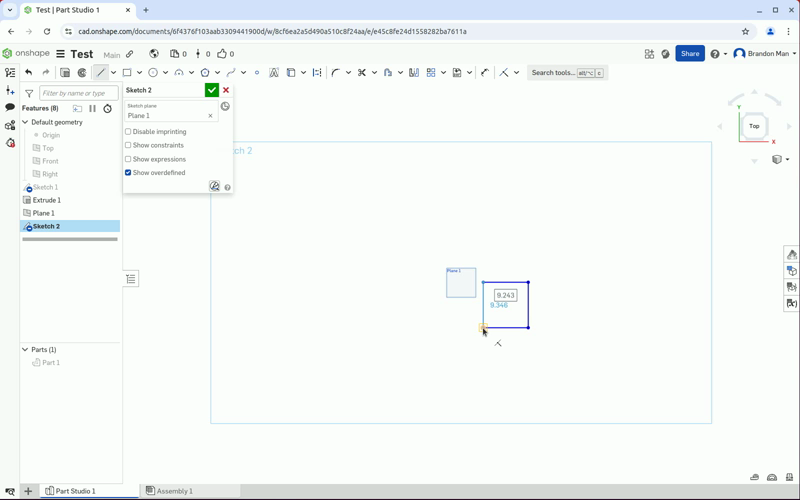
mouse_move(518, 323)
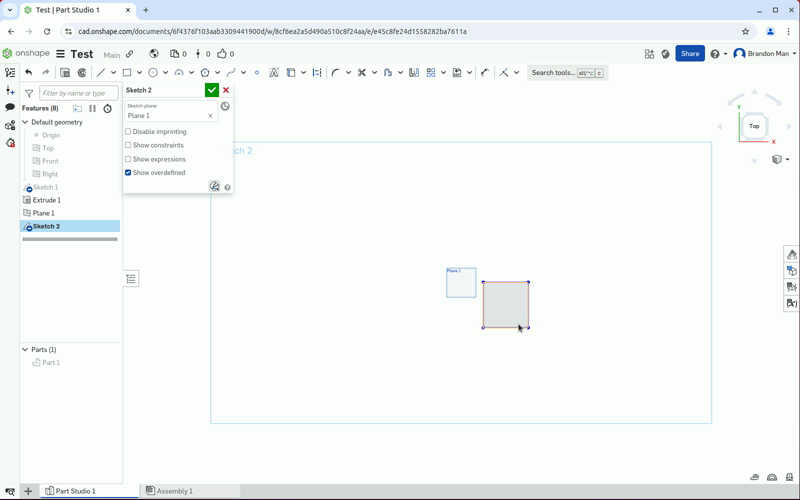
click(518, 323)
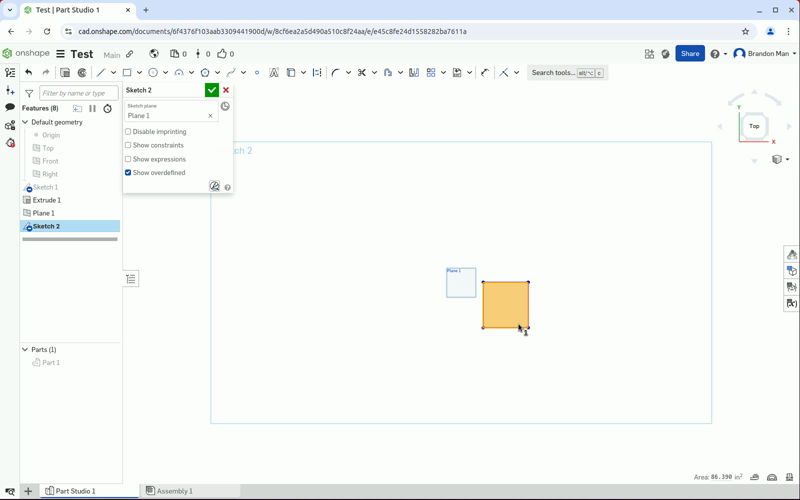
mouse_move(73, 352)
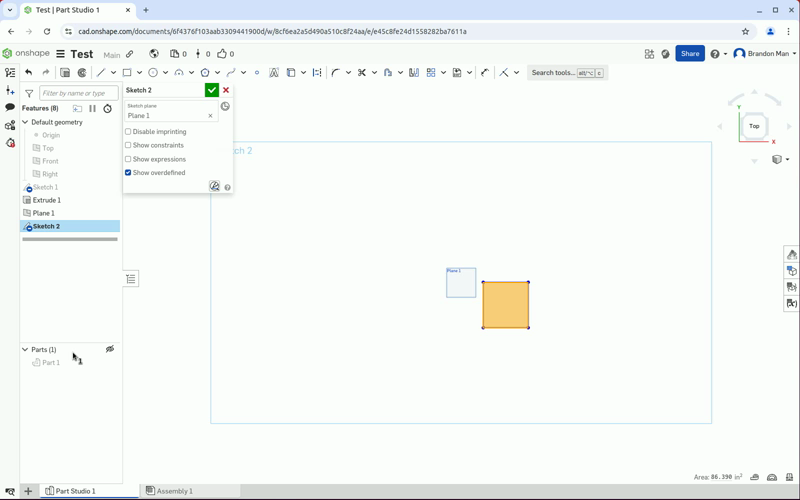
key(shift+y)
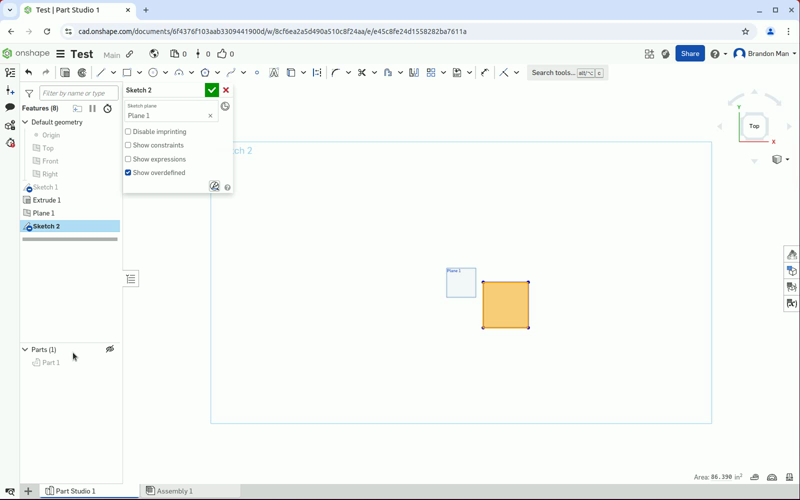
key(shift+e)
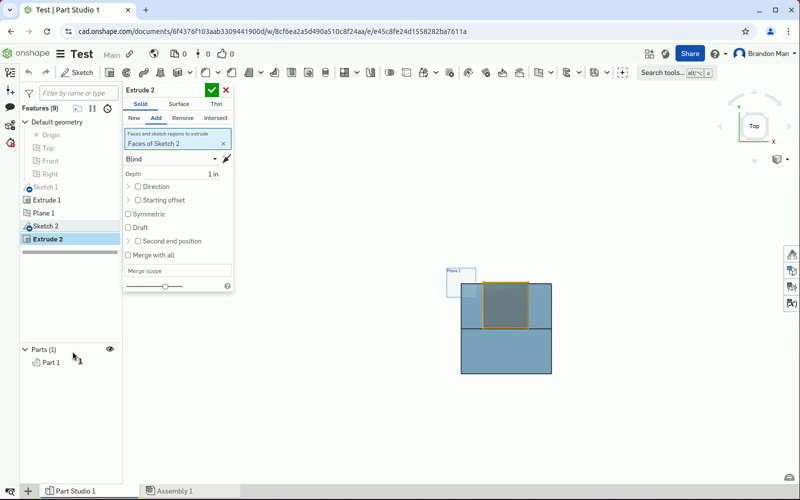
mouse_move(143, 106)
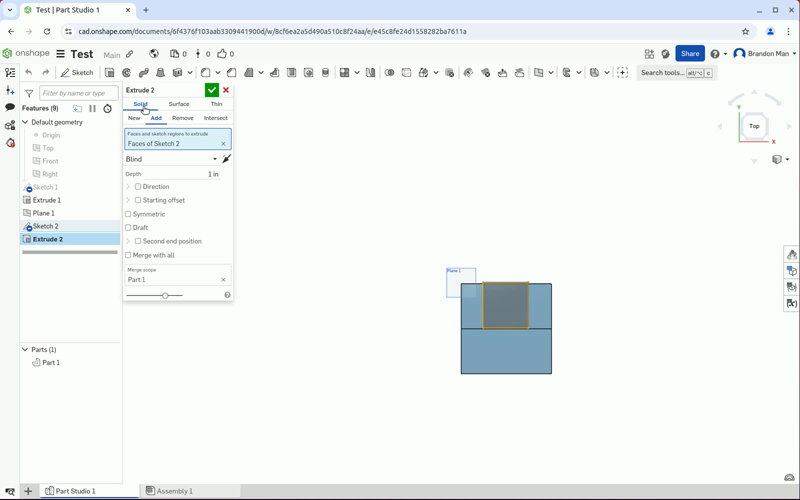
click(143, 106)
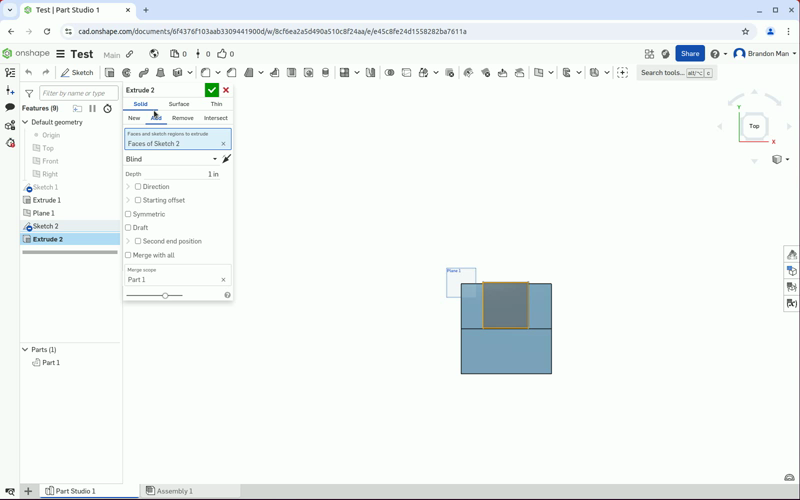
mouse_move(186, 120)
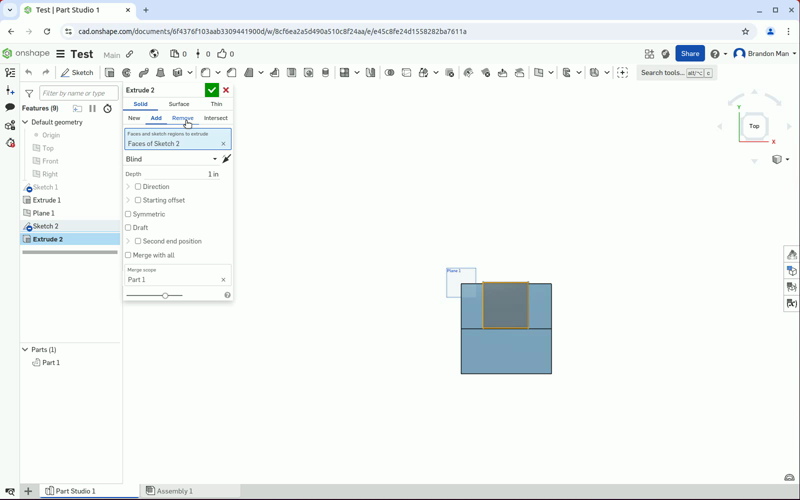
click(186, 120)
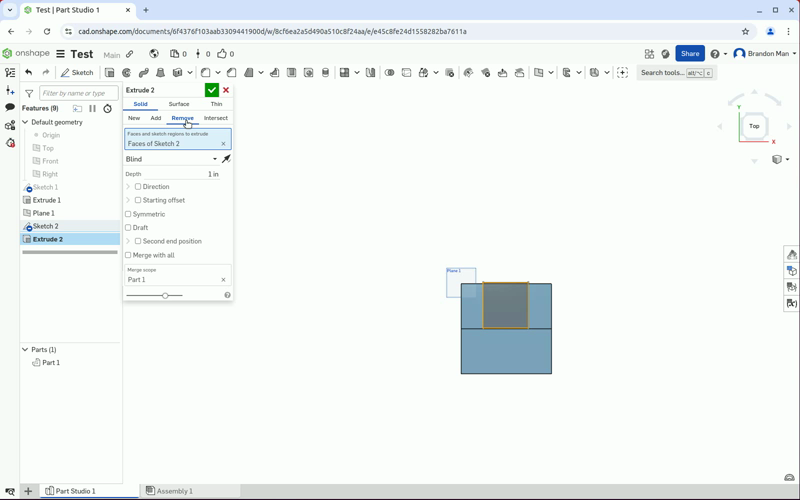
key(tab, 4)
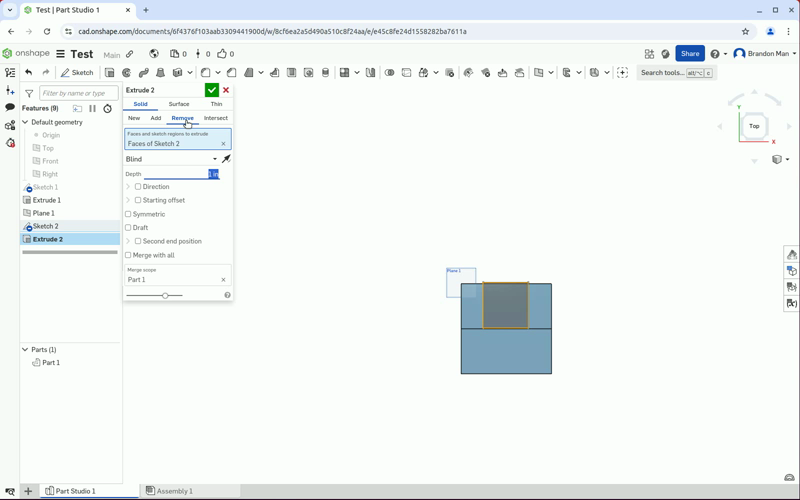
text(4.574)
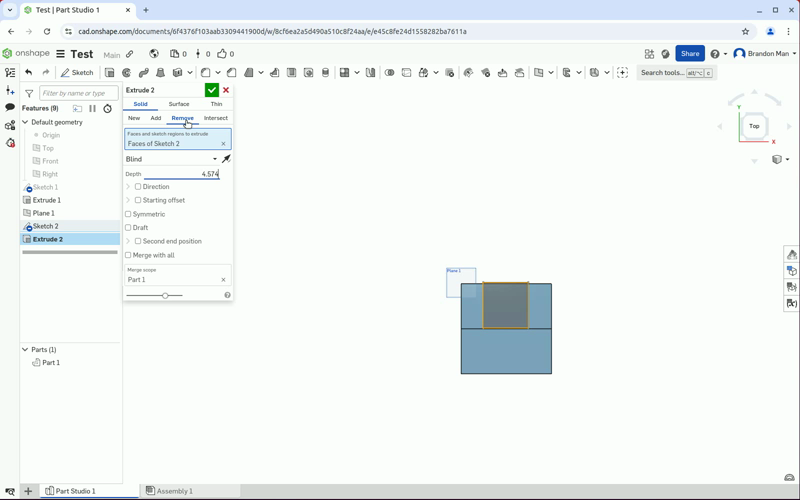
key(tab, 6)
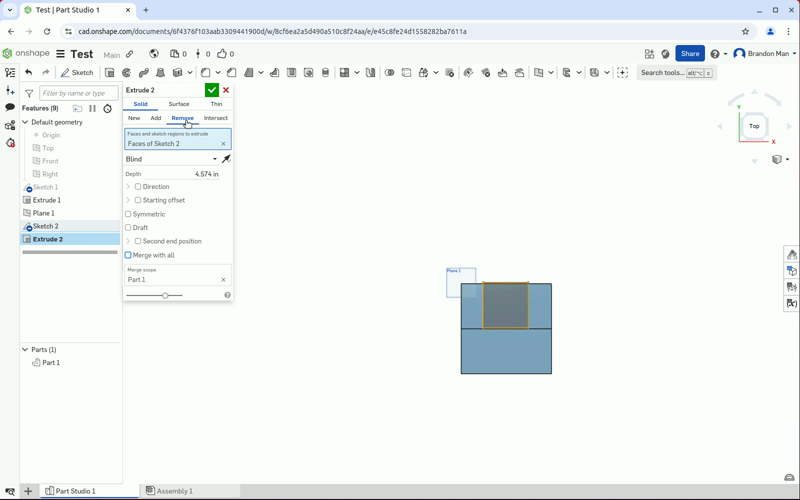
key(space)
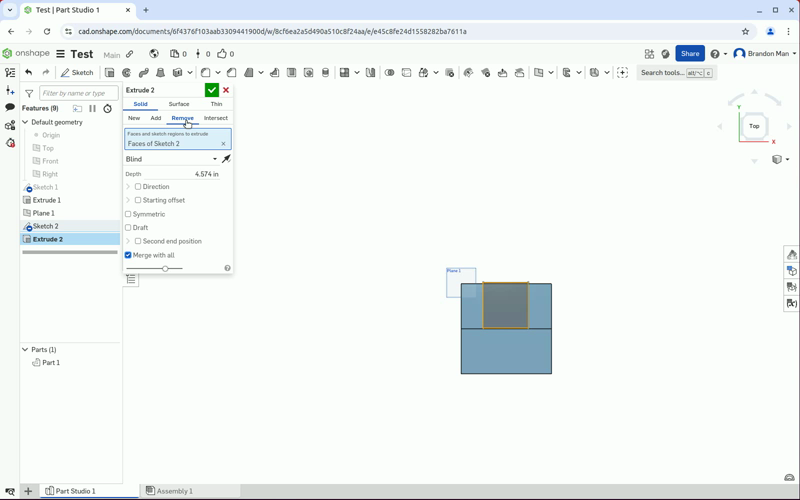
key(enter)
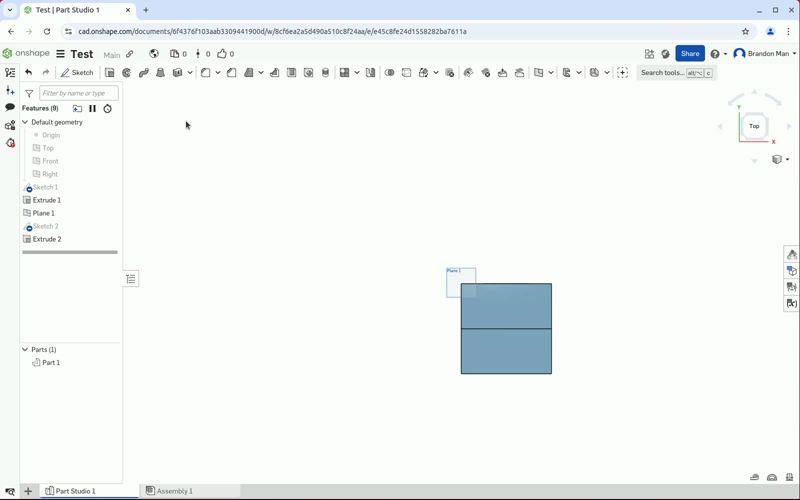
key(shift+h)
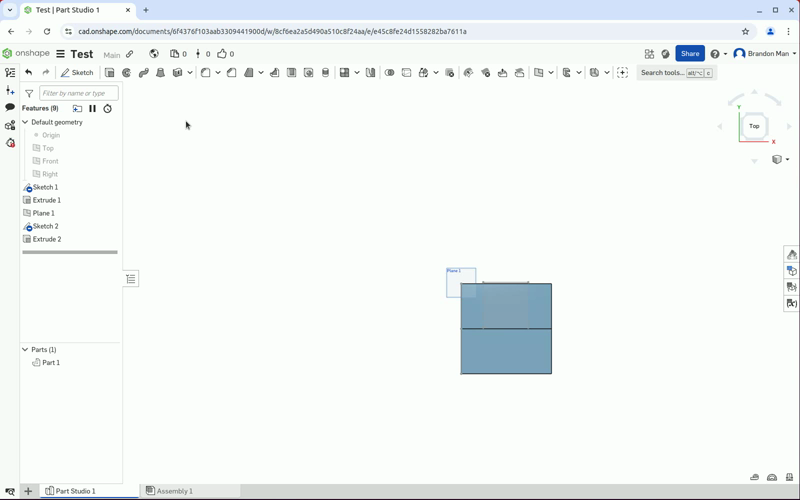
key(shift+h)
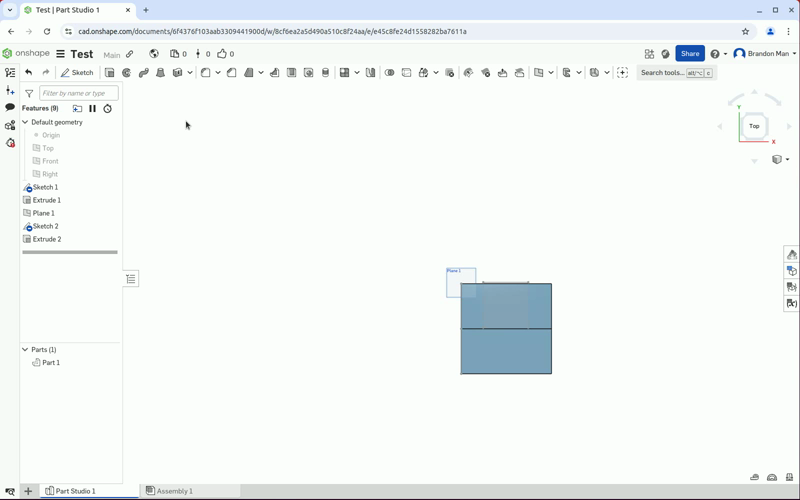
key(shift+7)
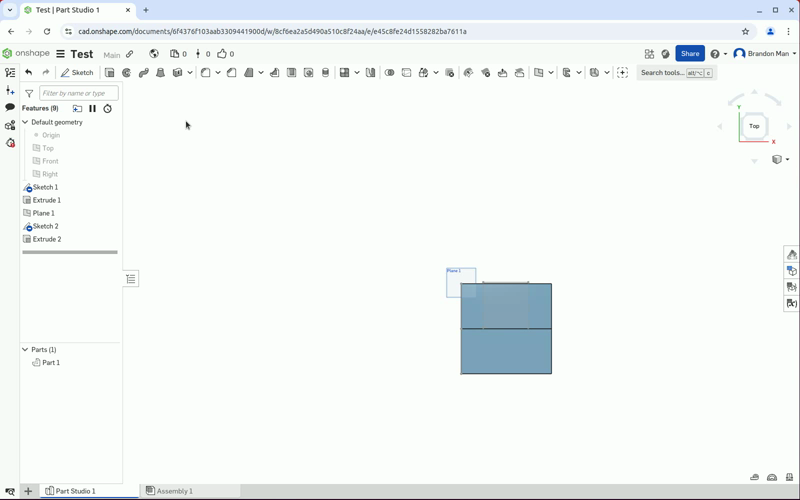
key(up, 3)
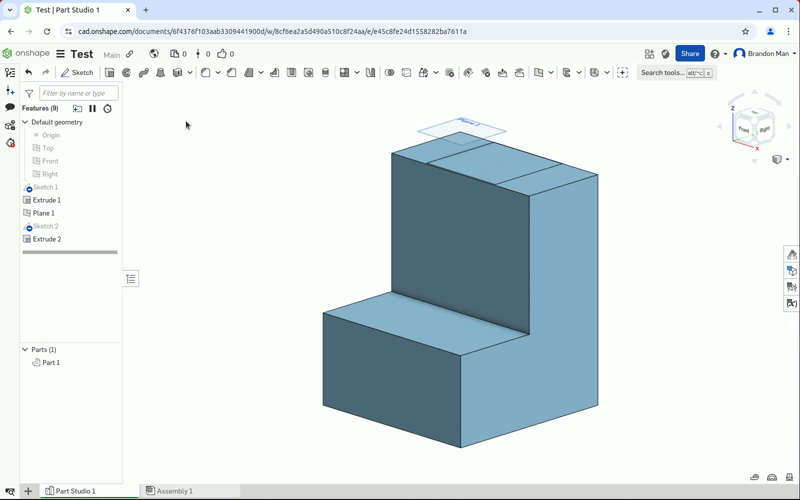
key(left, 3)
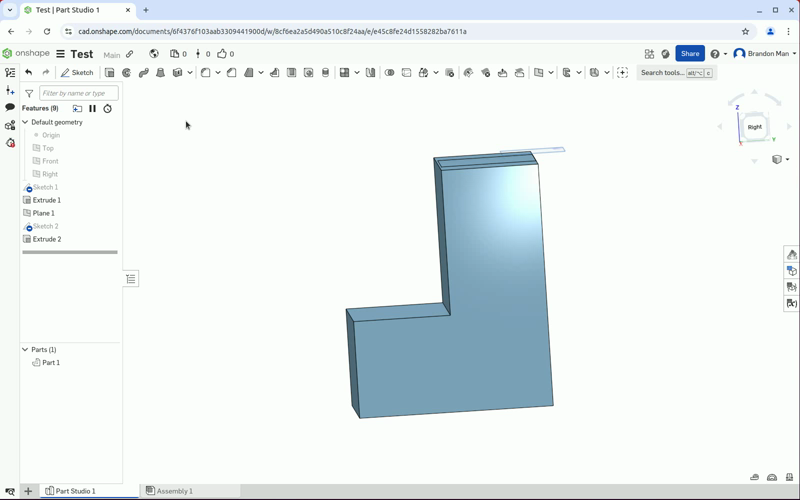
key(right, 3)
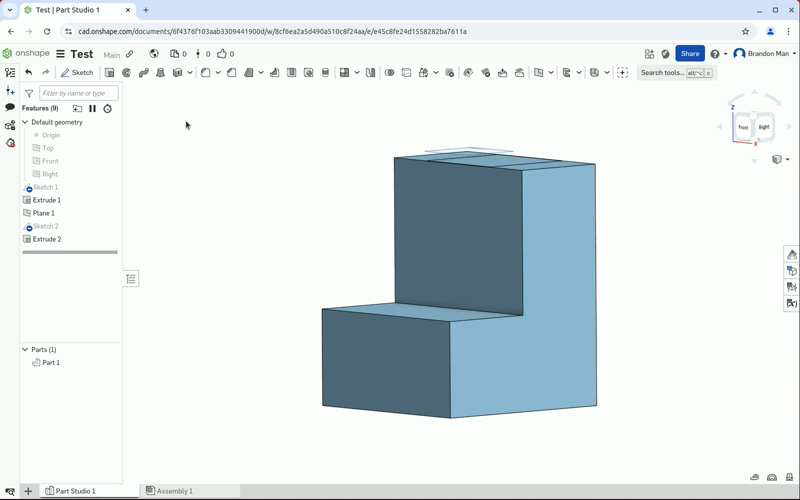
key(down, 3)
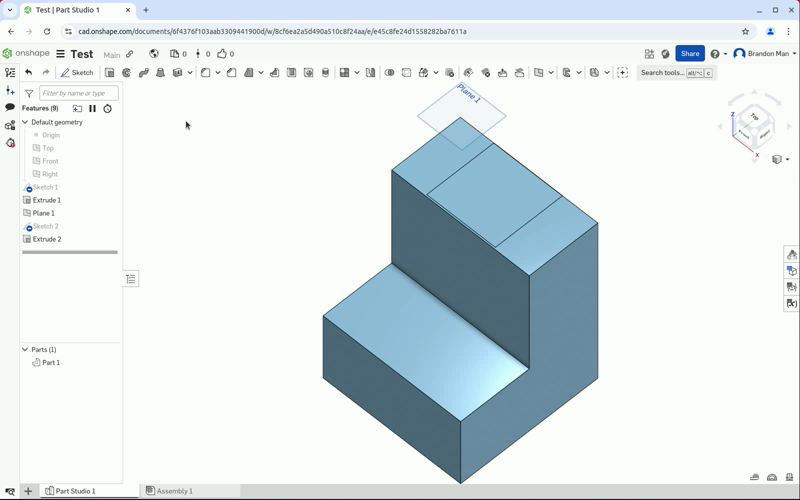
mouse_move(73, 189)
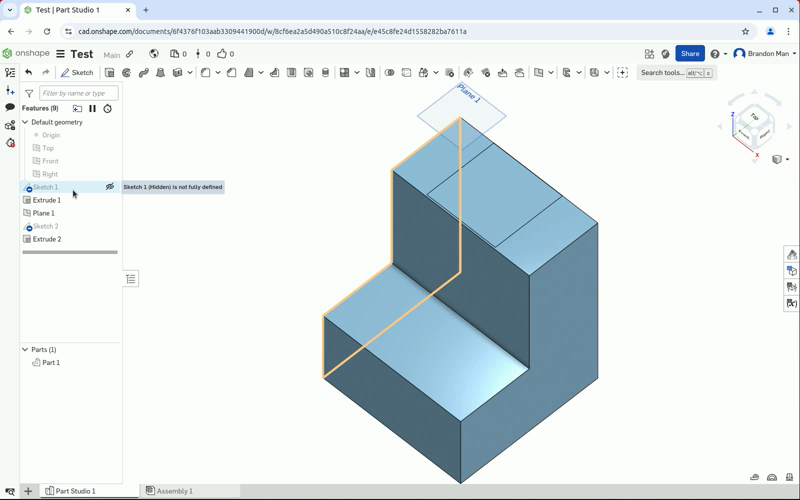
click(73, 189)